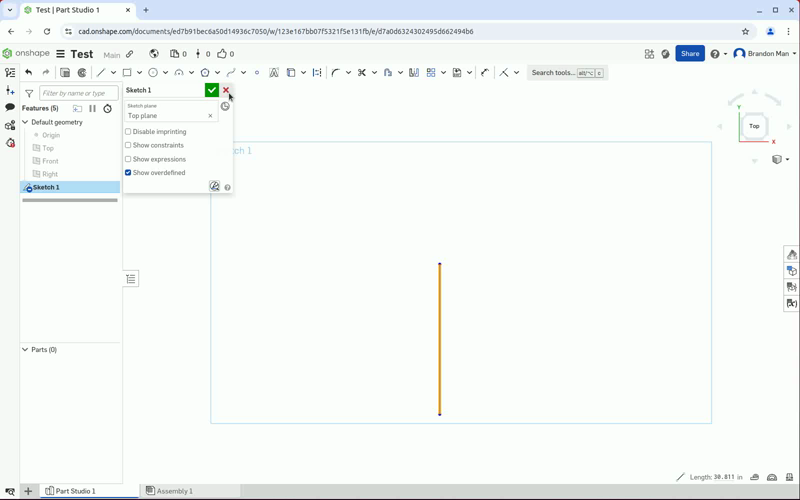
key(shift+h)
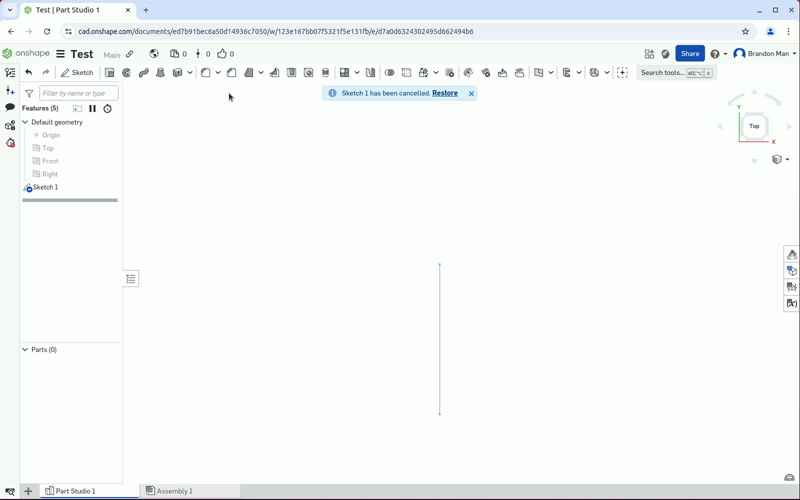
key(shift+s)
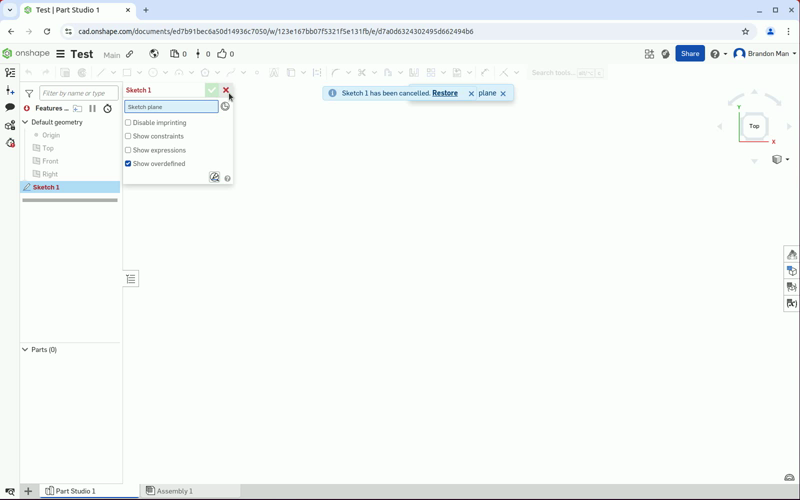
mouse_move(73, 150)
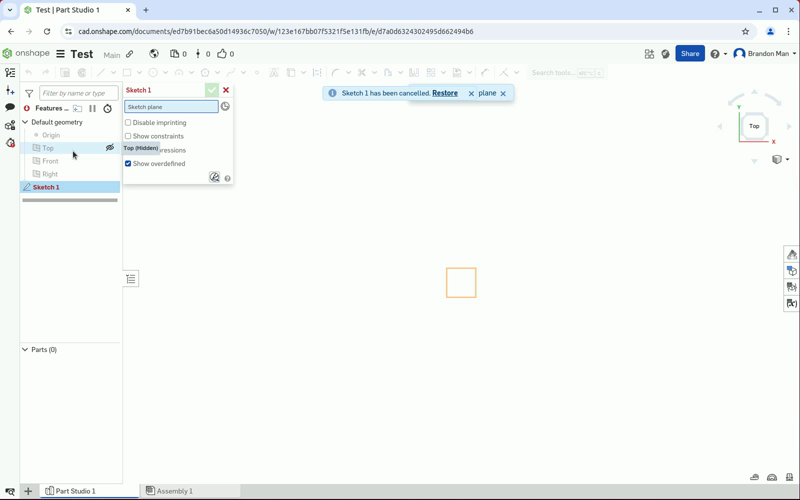
click(73, 150)
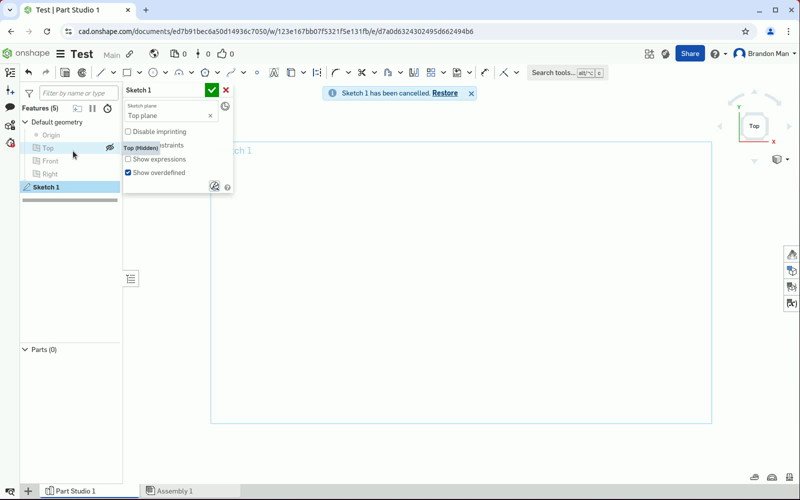
mouse_move(73, 352)
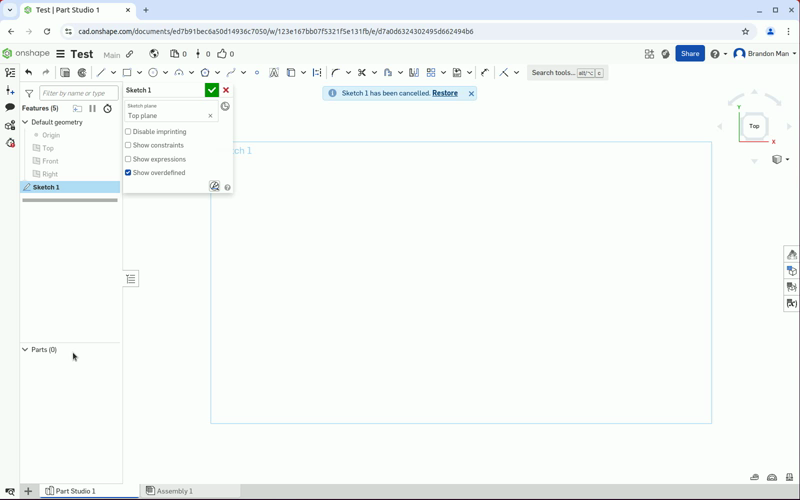
key(y)
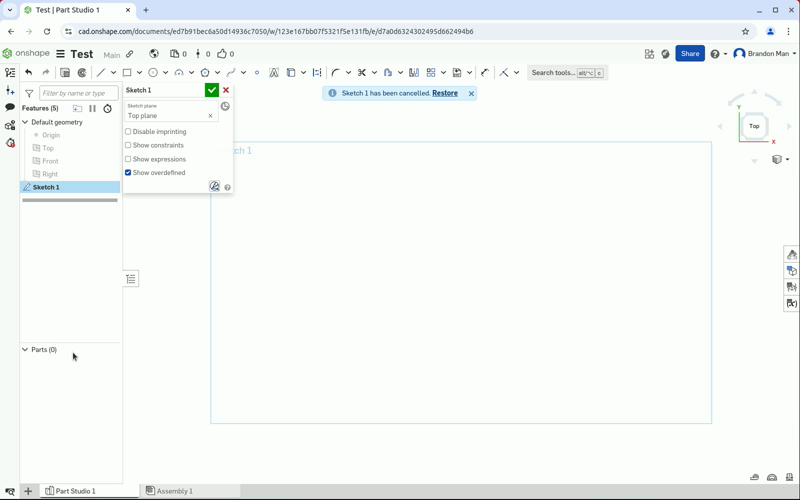
key(c)
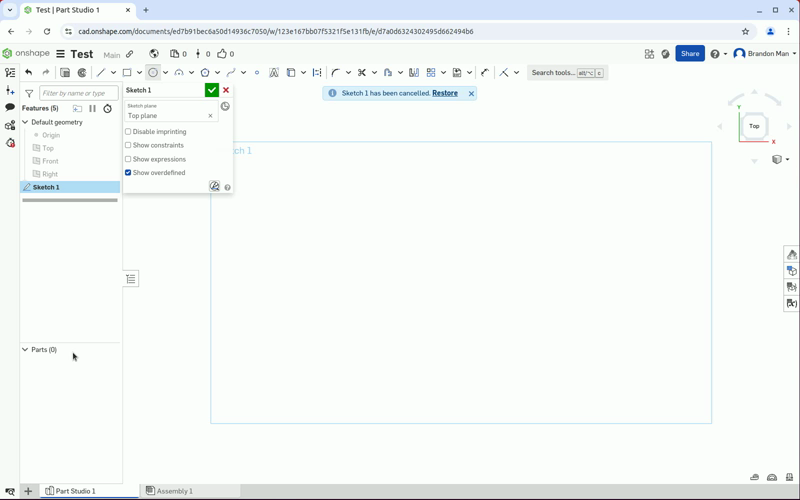
key_down(shift)
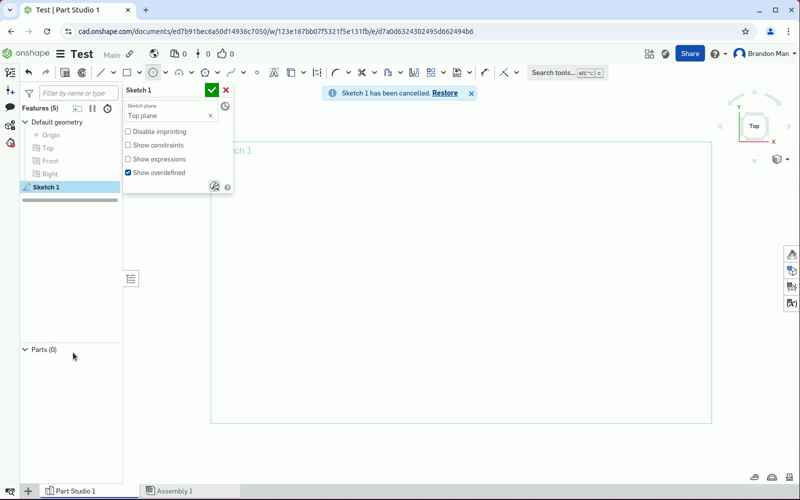
mouse_move(461, 282)
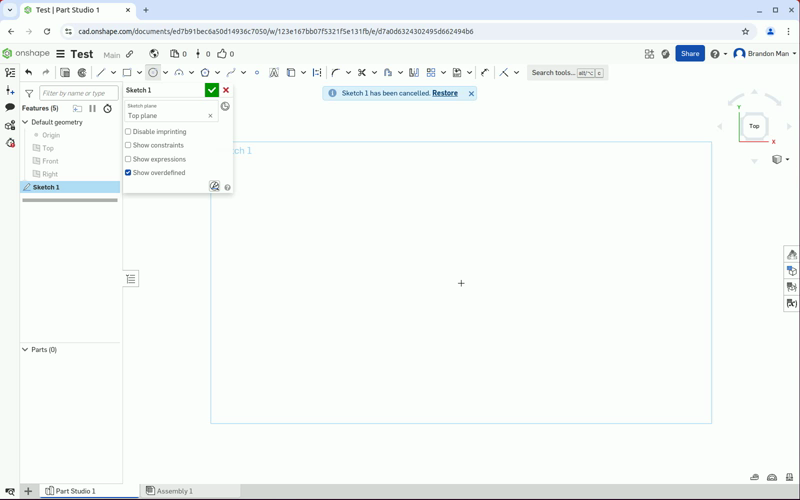
click(461, 282)
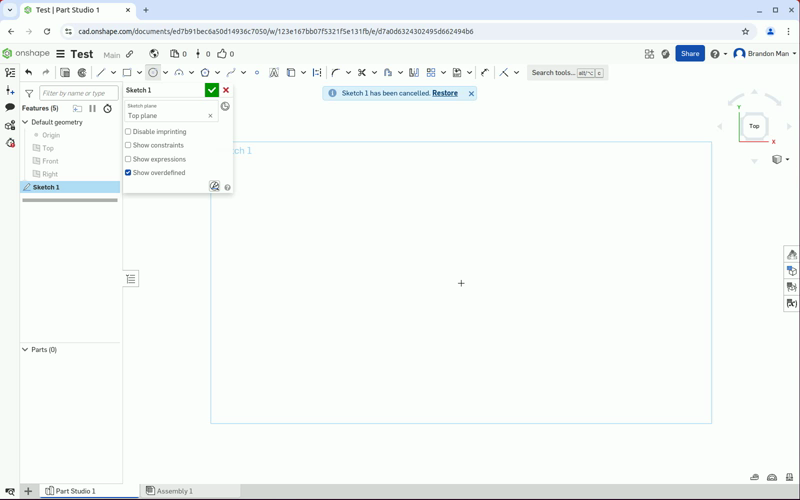
key_up(shift)
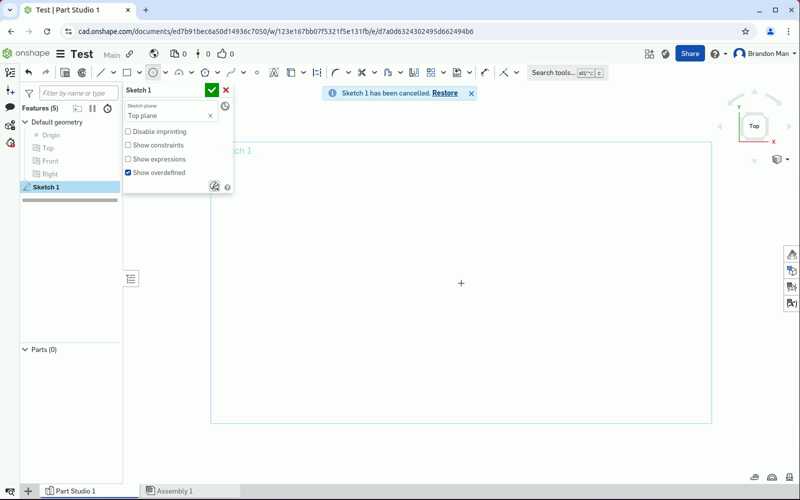
mouse_move(574, 282)
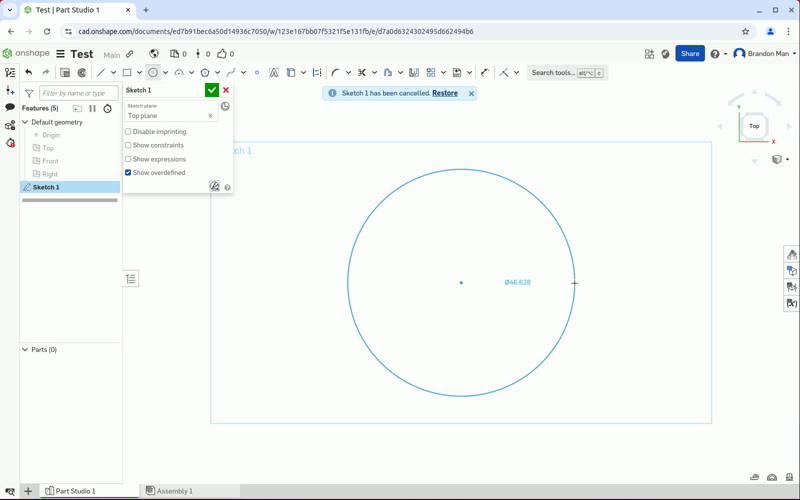
click(574, 282)
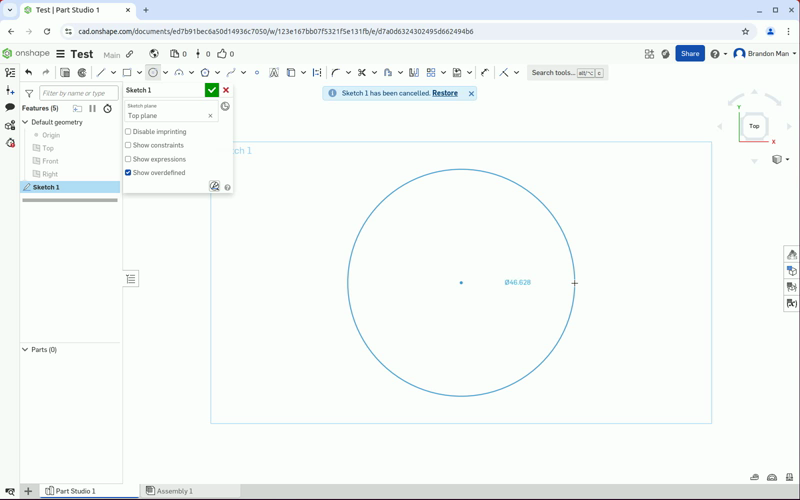
key(esc)
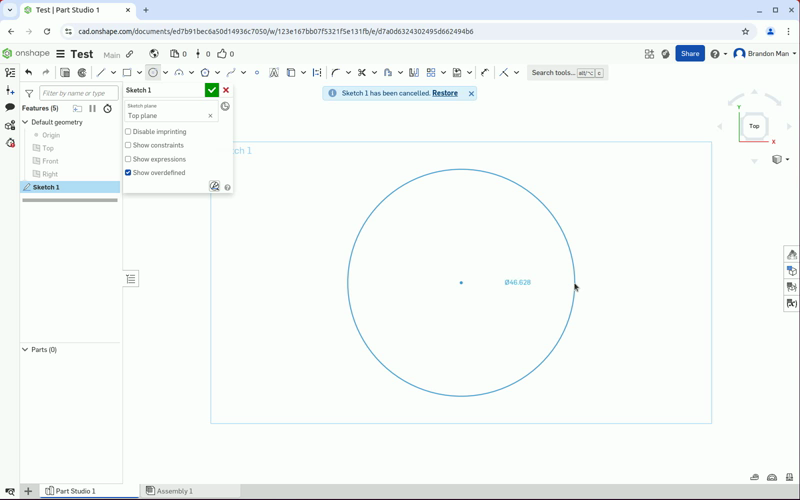
key(c)
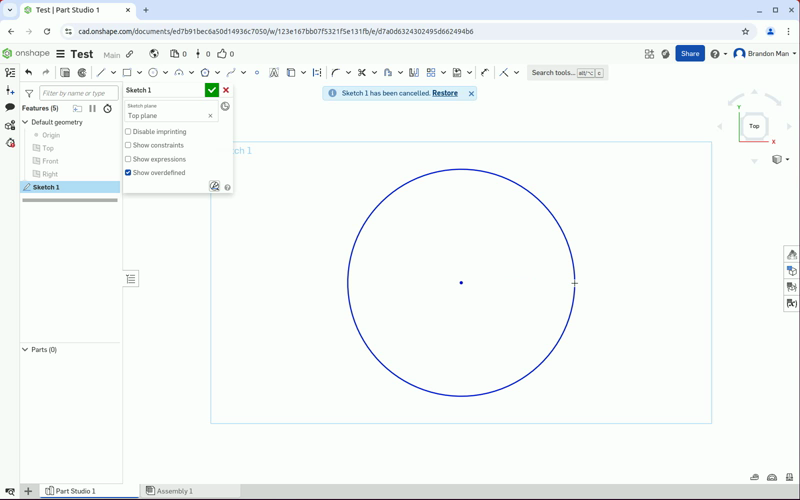
key_down(shift)
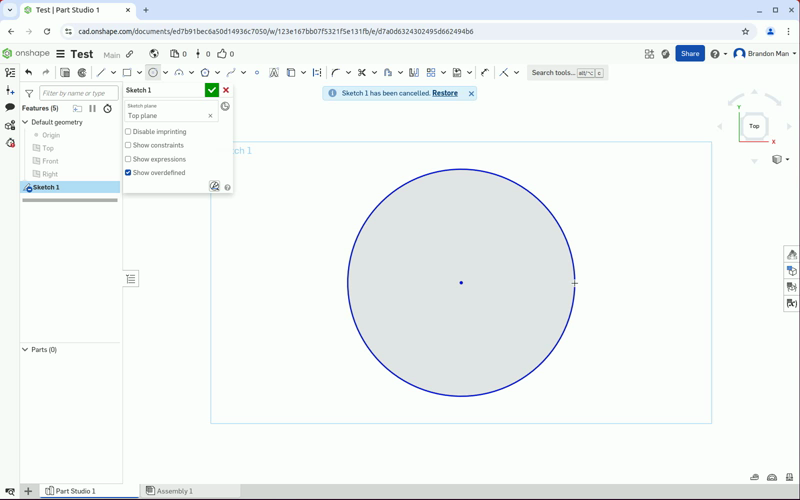
mouse_move(461, 282)
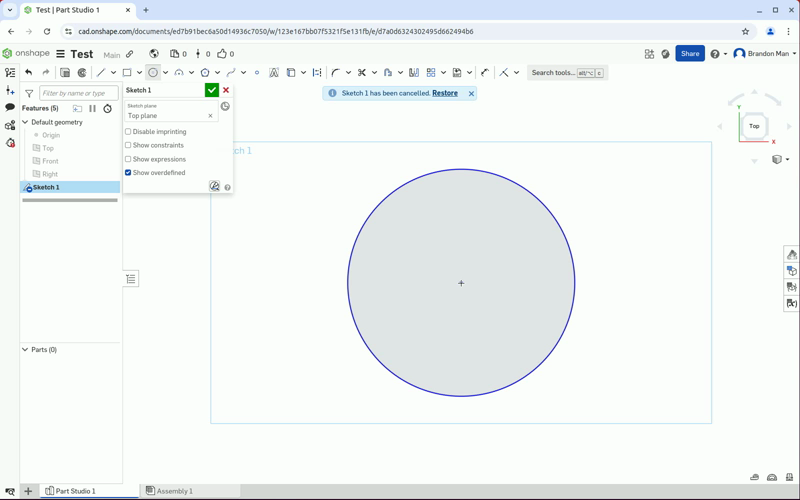
click(461, 282)
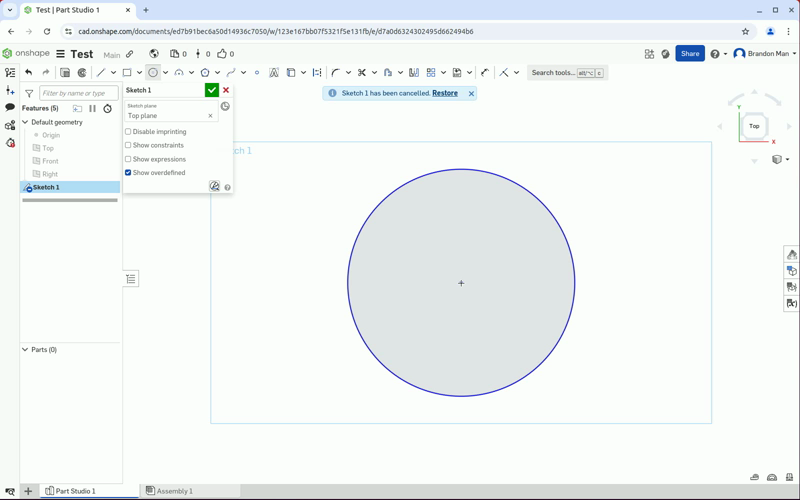
key_up(shift)
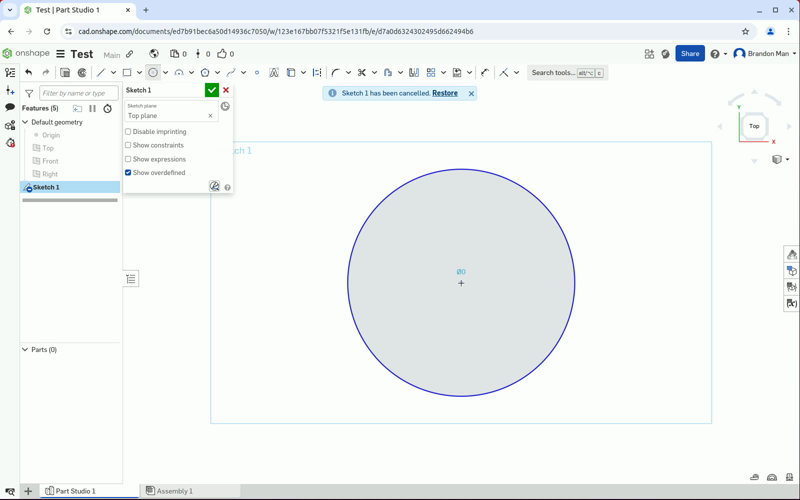
mouse_move(560, 282)
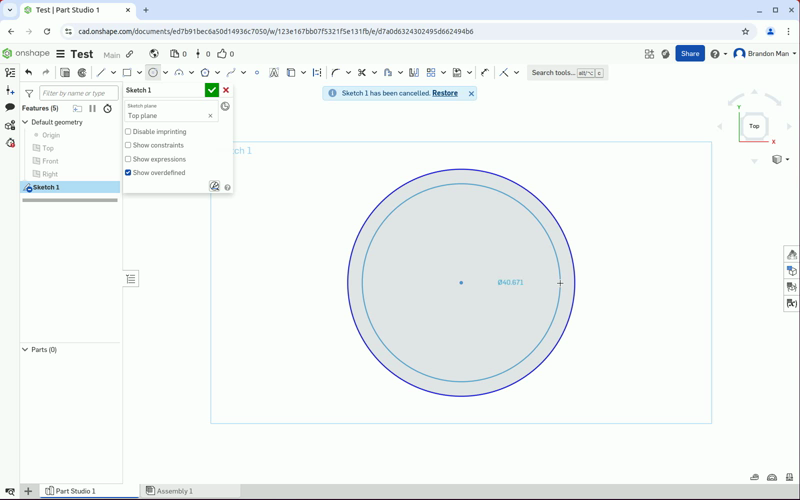
click(560, 282)
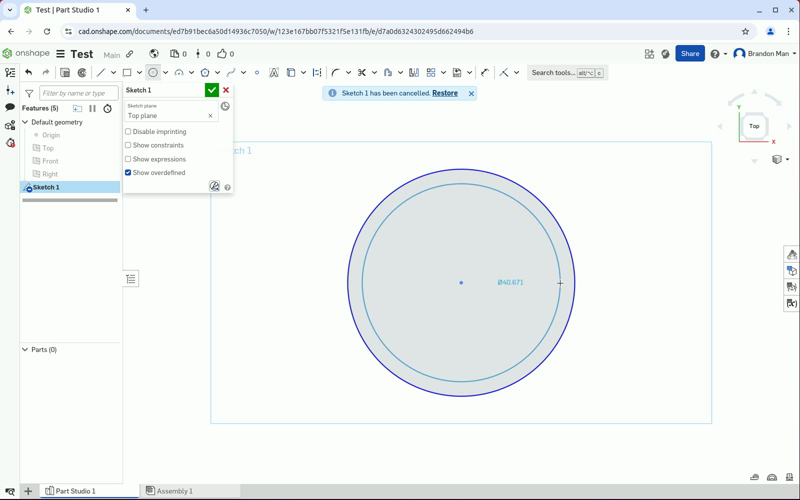
key(esc)
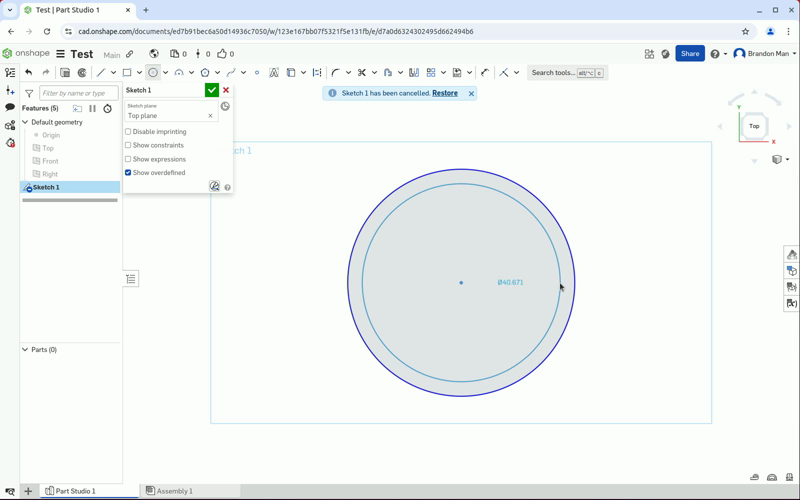
mouse_move(514, 374)
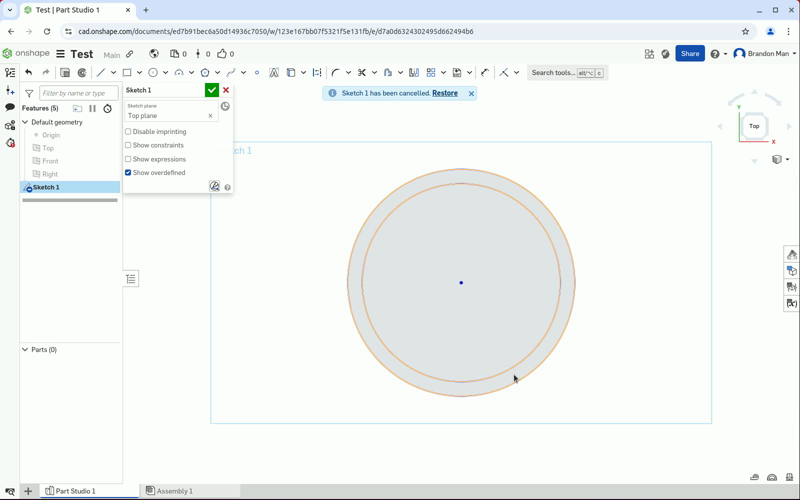
click(514, 374)
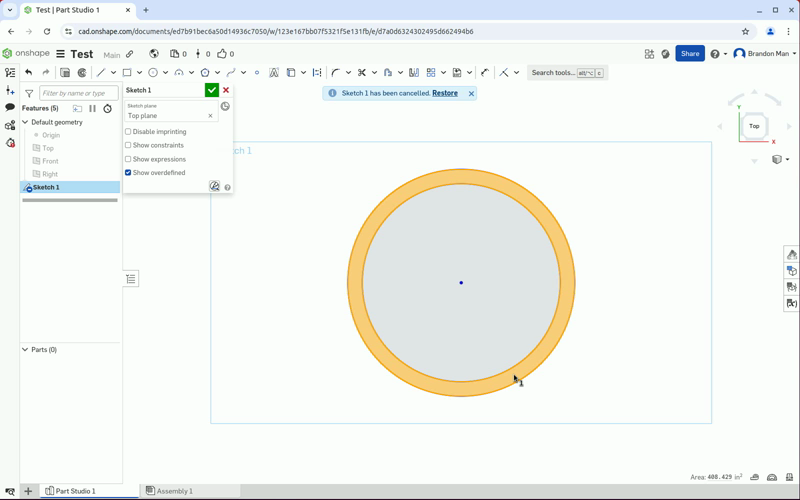
mouse_move(73, 352)
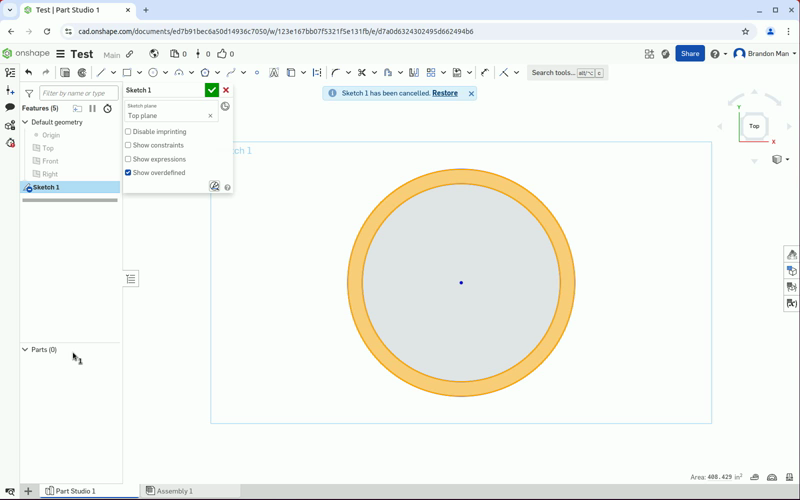
key(shift+y)
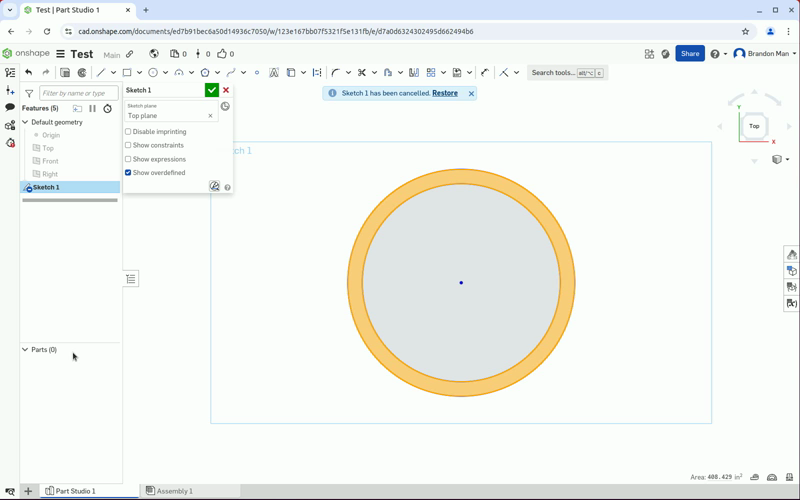
key(shift+e)
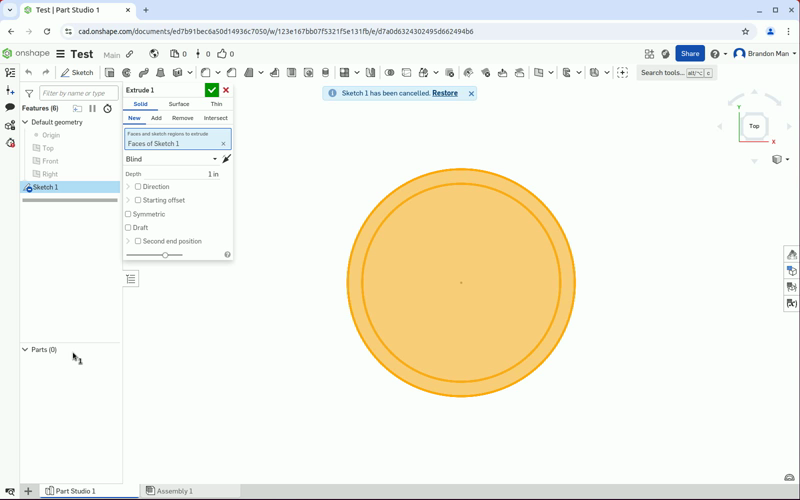
mouse_move(143, 106)
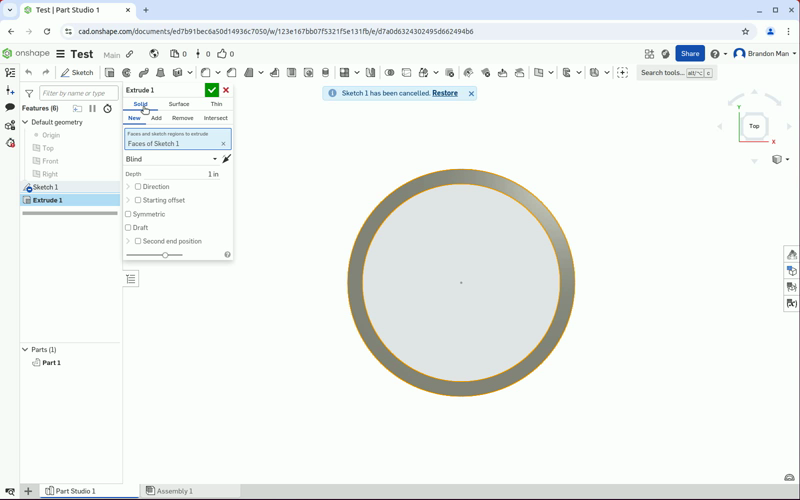
click(143, 106)
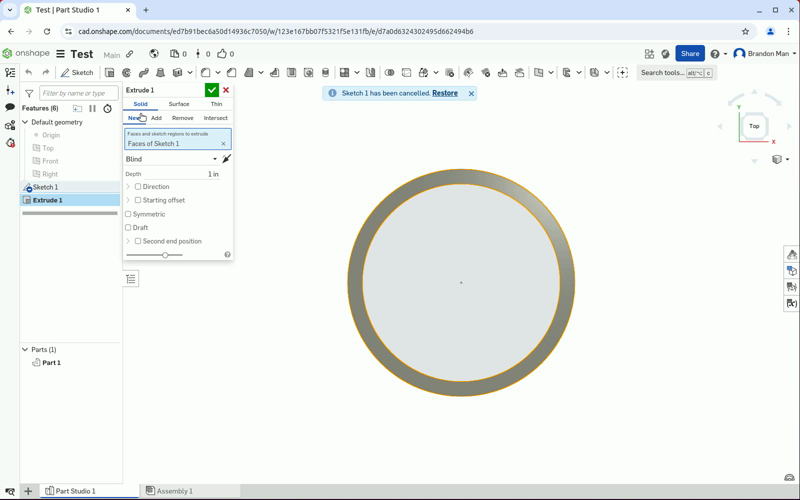
mouse_move(137, 120)
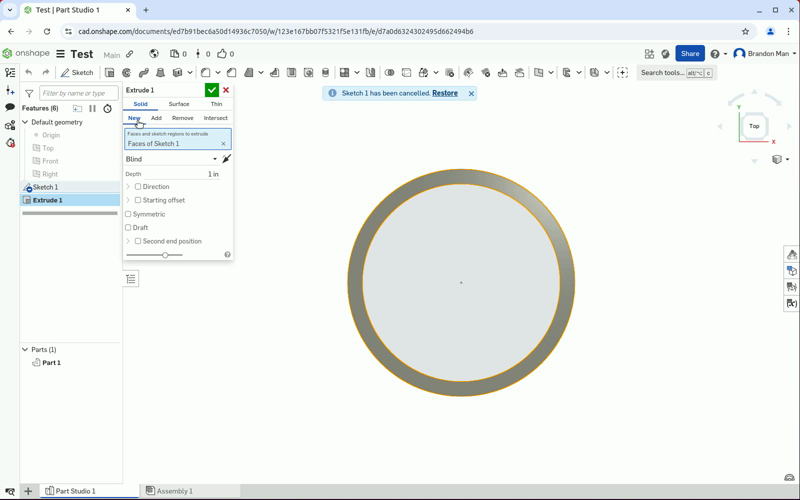
click(137, 120)
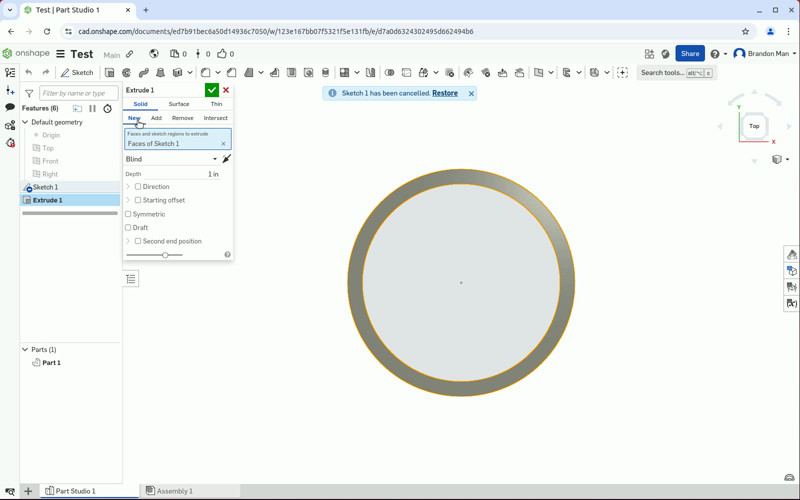
key(tab, 4)
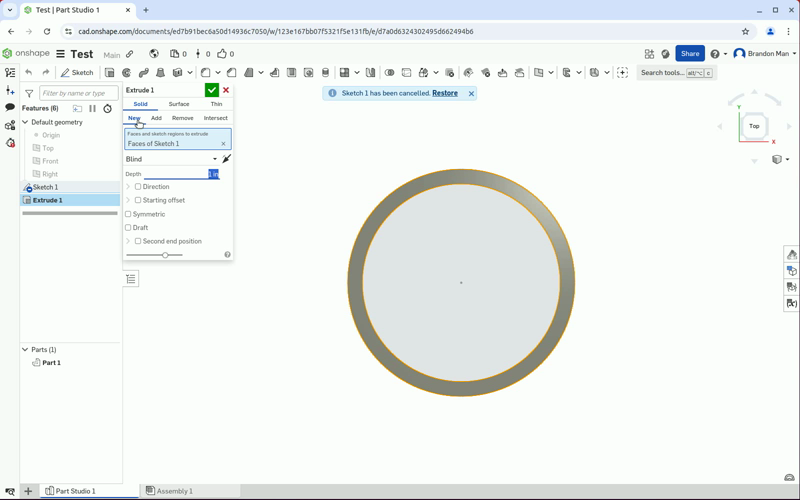
text(9.628)
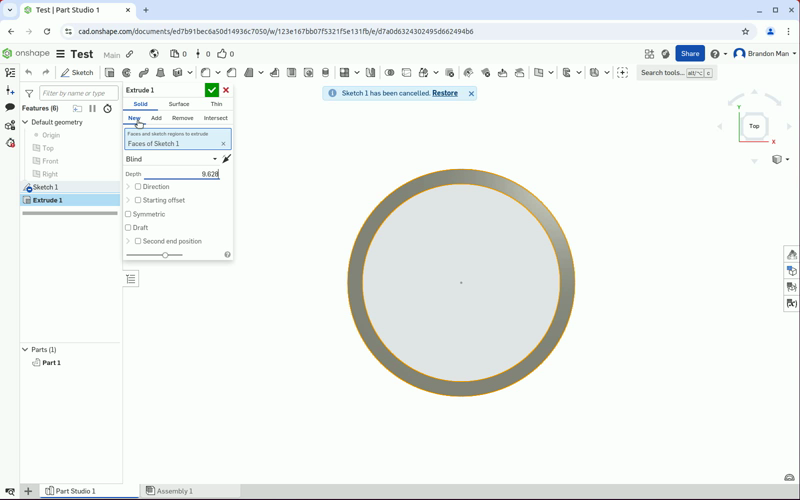
key(tab, 3)
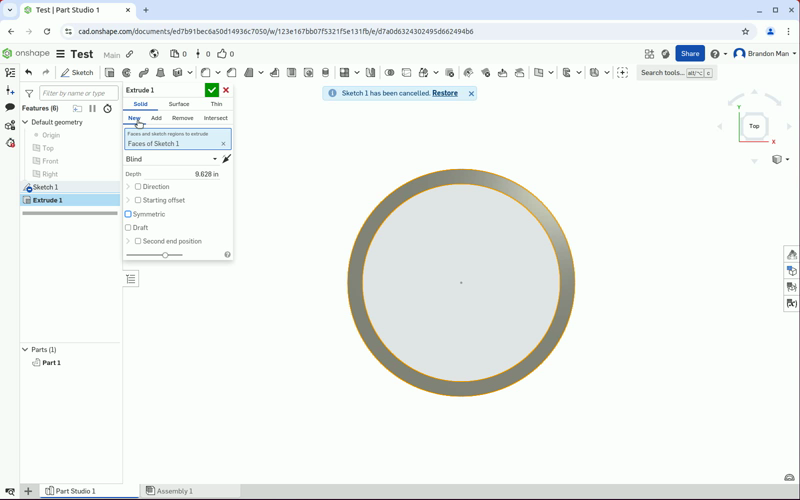
key(space)
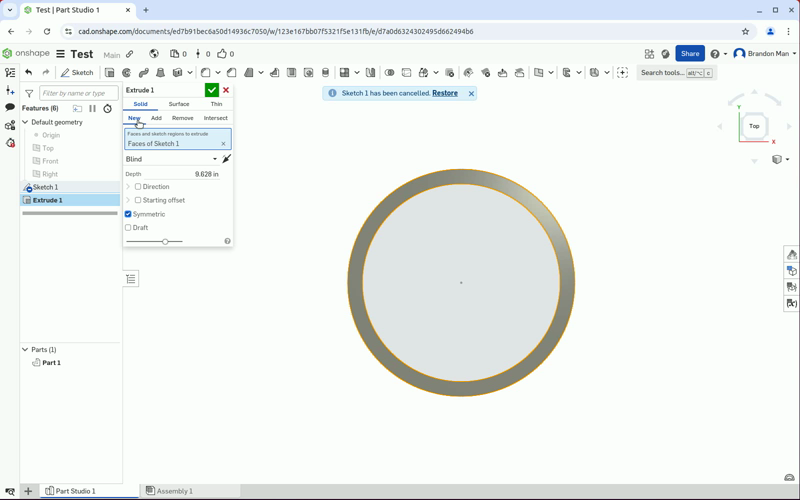
key(enter)
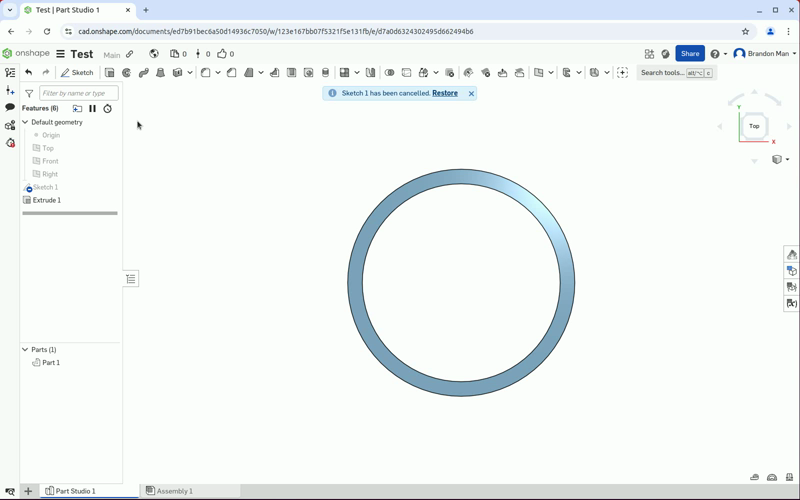
key(shift+h)
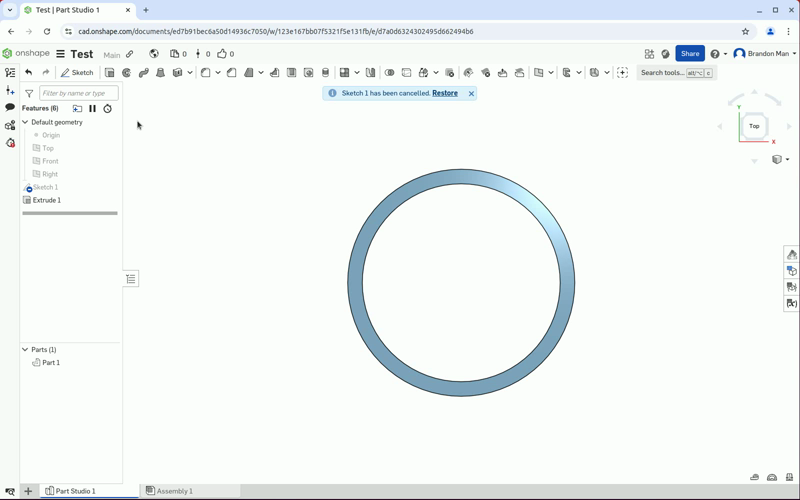
key(shift+h)
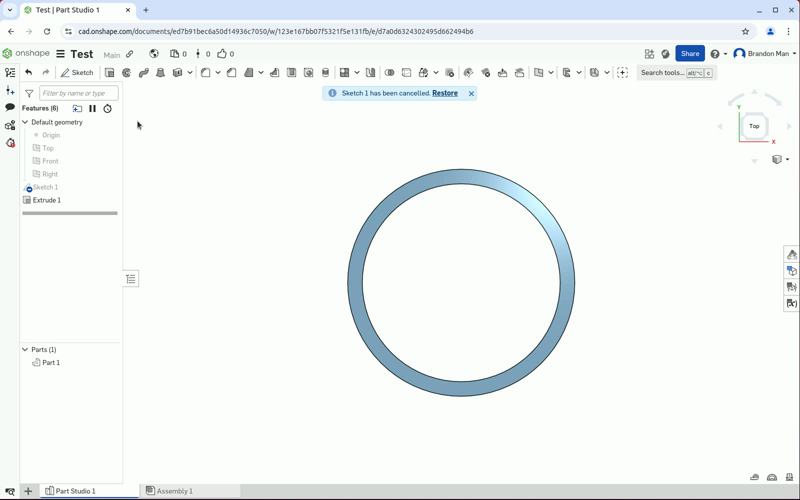
mouse_move(73, 189)
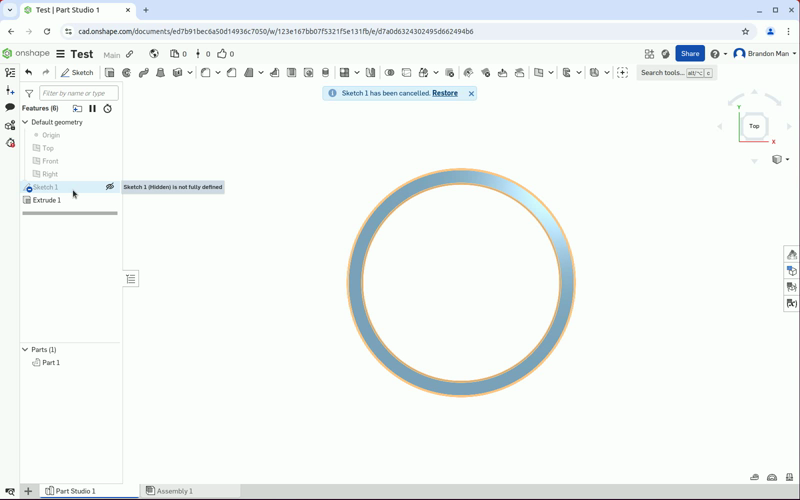
click(73, 189)
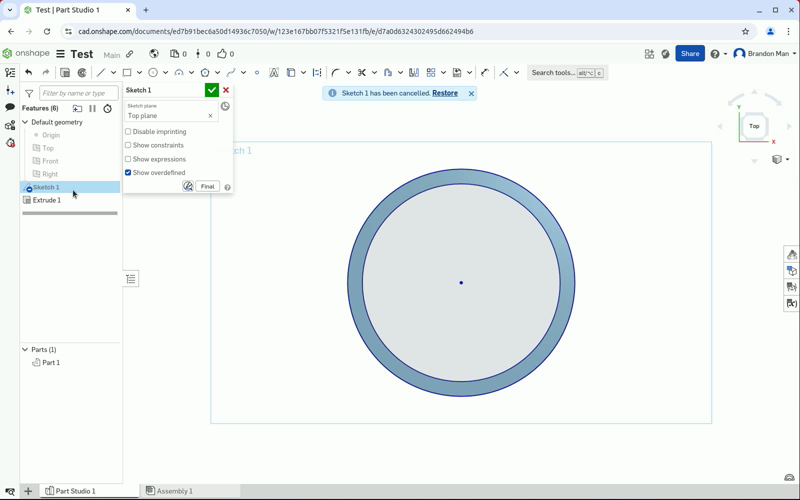
mouse_move(229, 92)
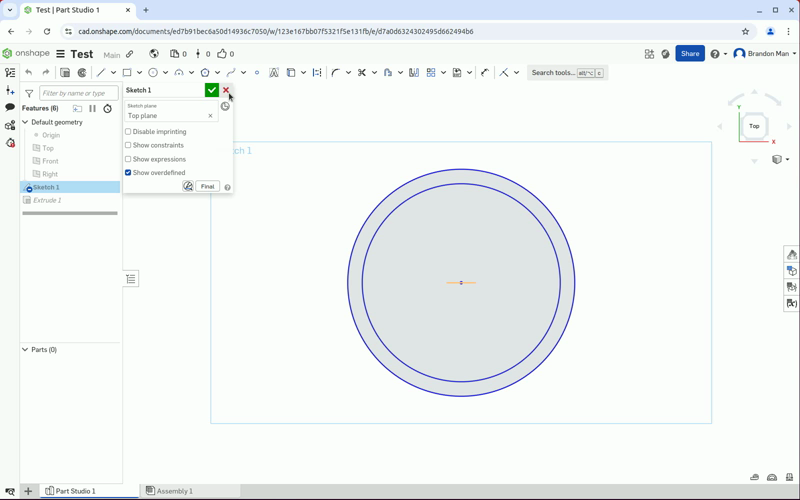
click(229, 92)
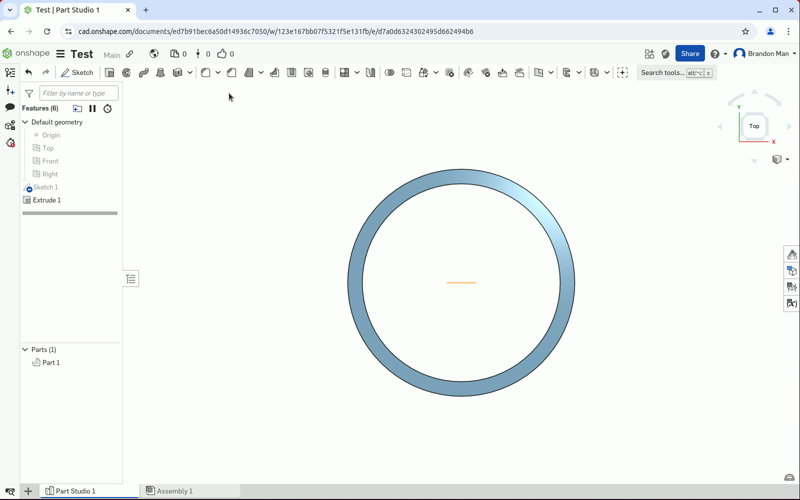
mouse_move(73, 352)
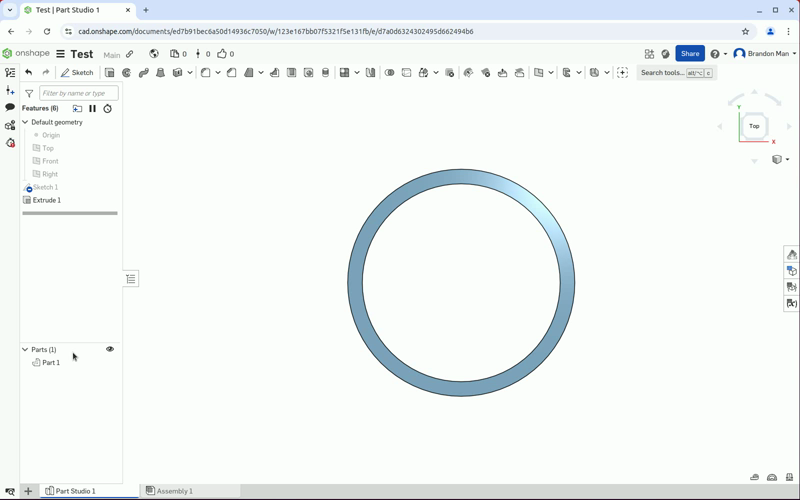
key(y)
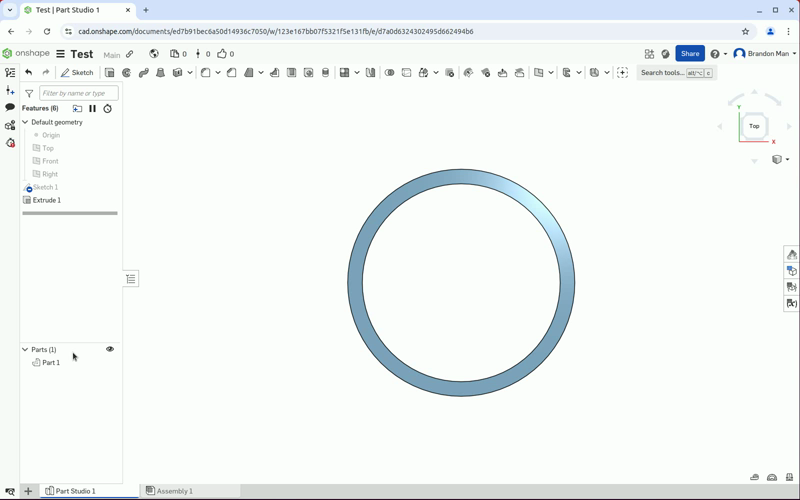
key(shift+p)
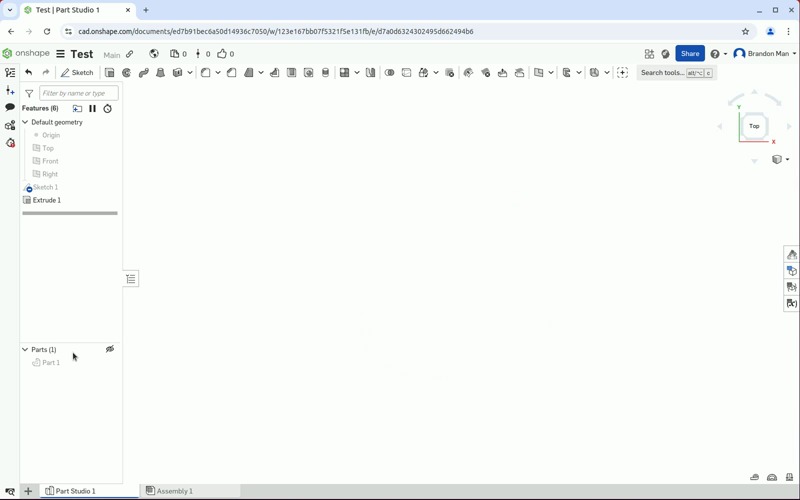
key(space)
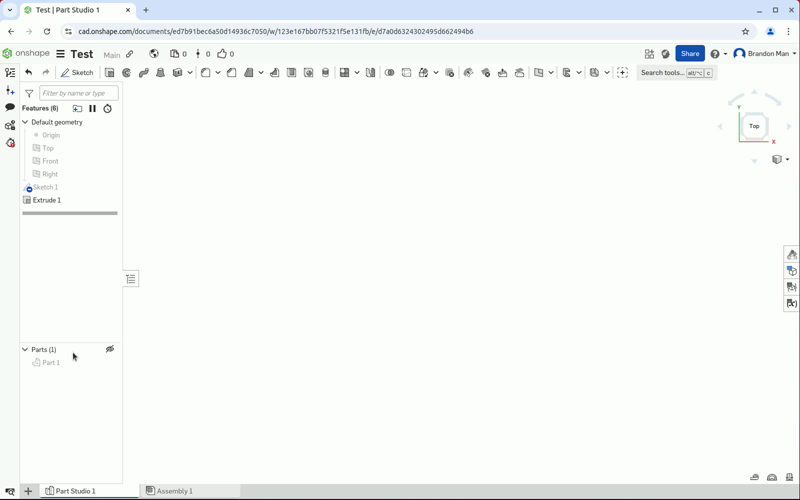
key_down(shift)
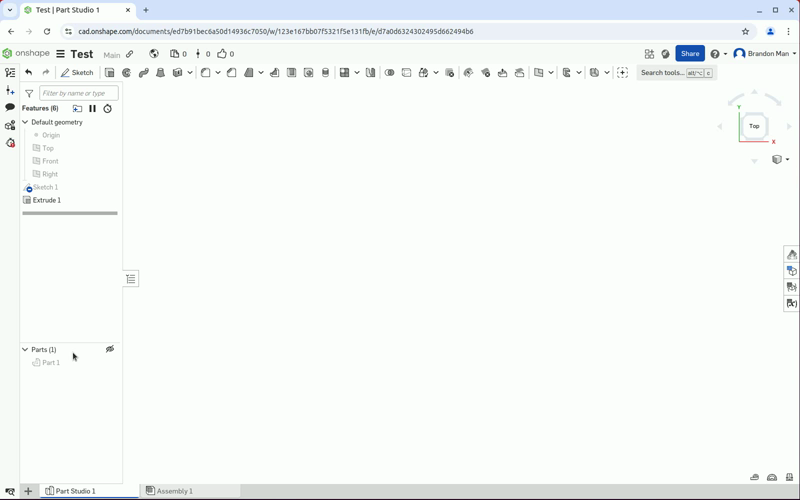
key(up)
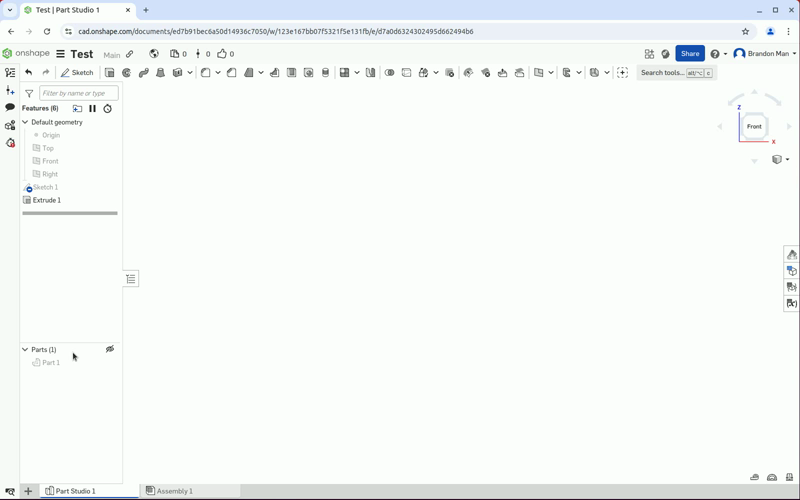
key_up(shift)
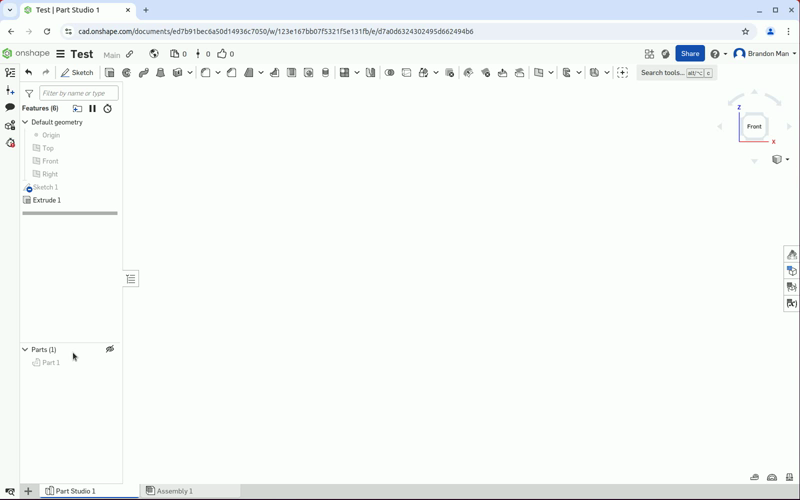
key(space)
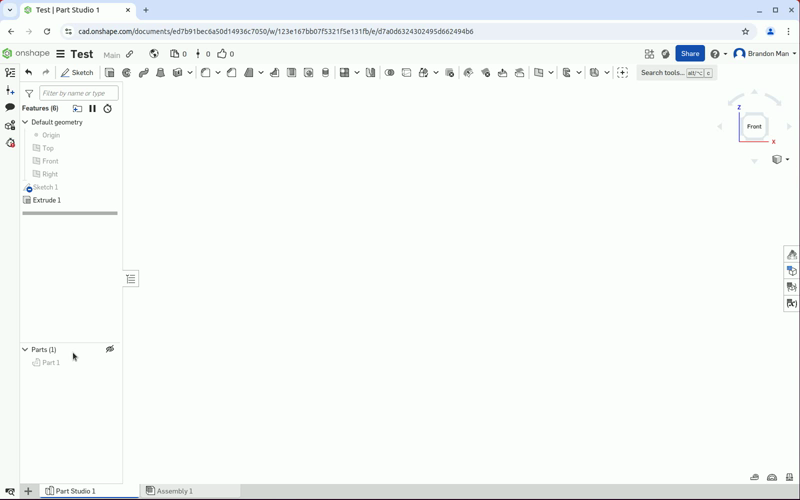
key_down(shift)
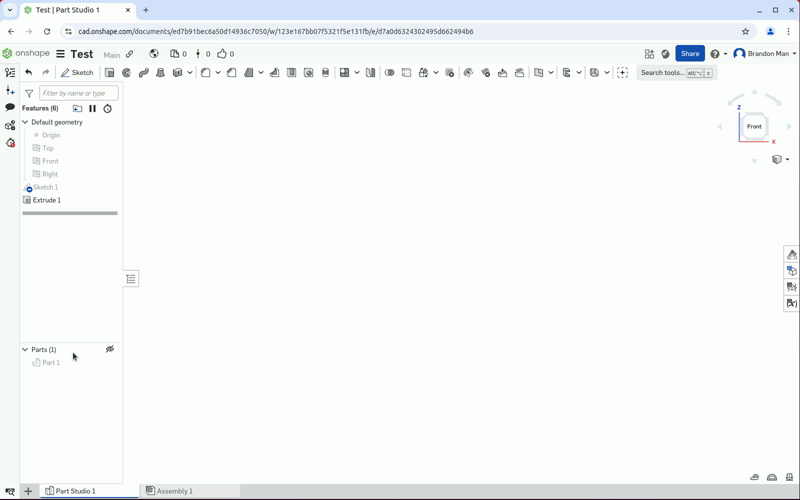
key(left)
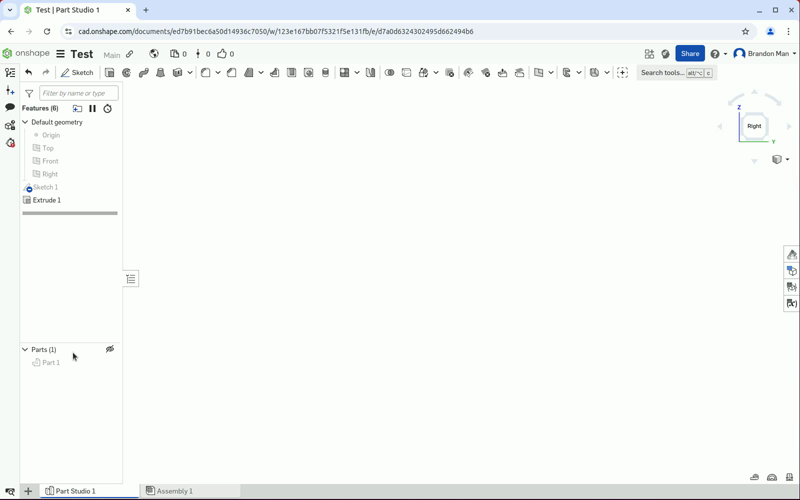
key_up(shift)
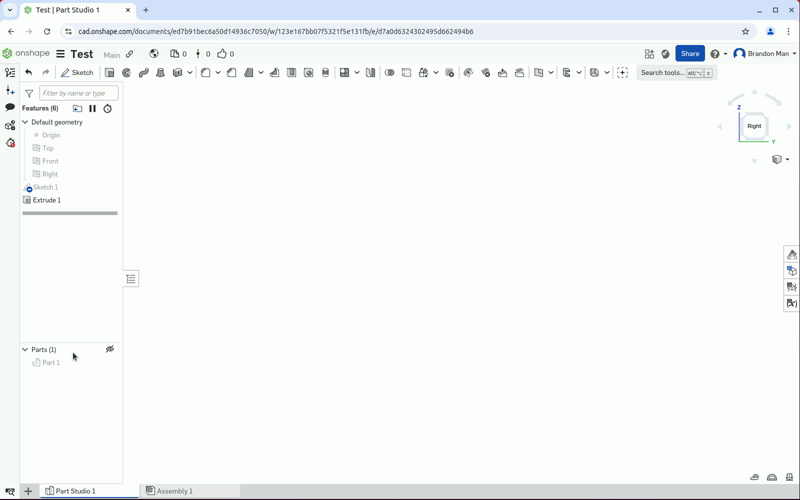
mouse_move(73, 352)
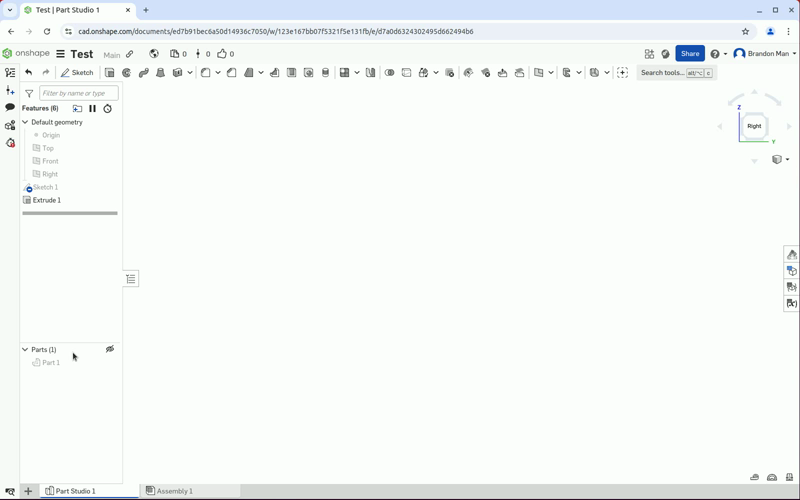
key(shift+y)
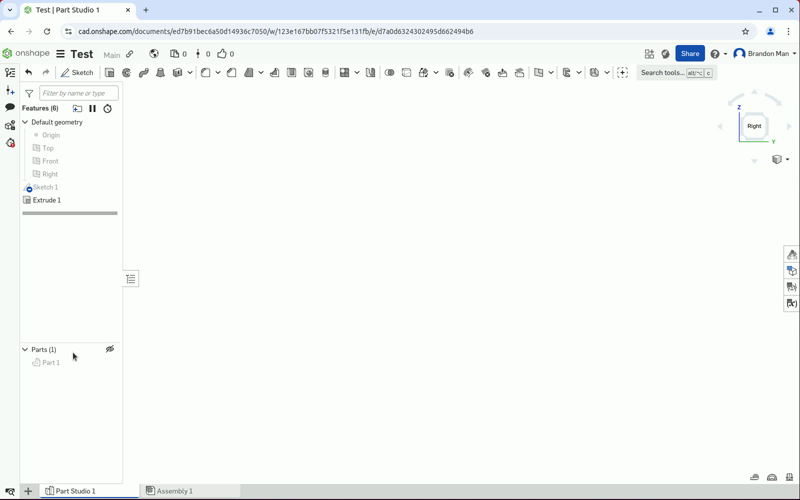
key(shift+s)
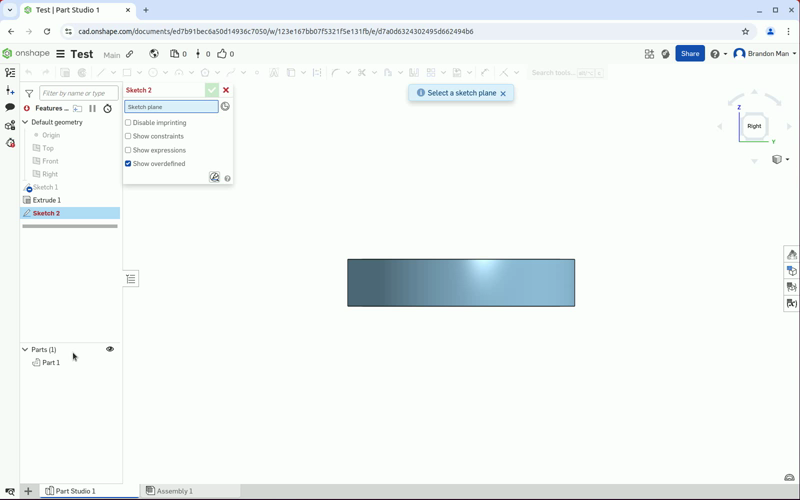
mouse_move(73, 176)
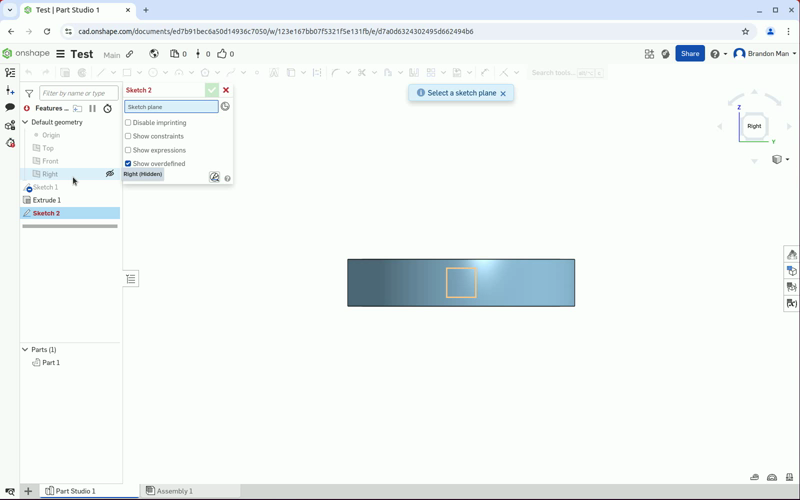
click(73, 176)
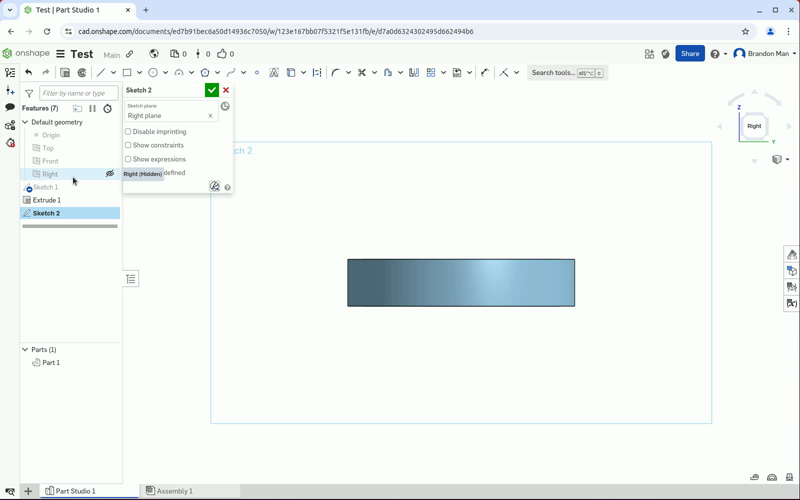
mouse_move(73, 352)
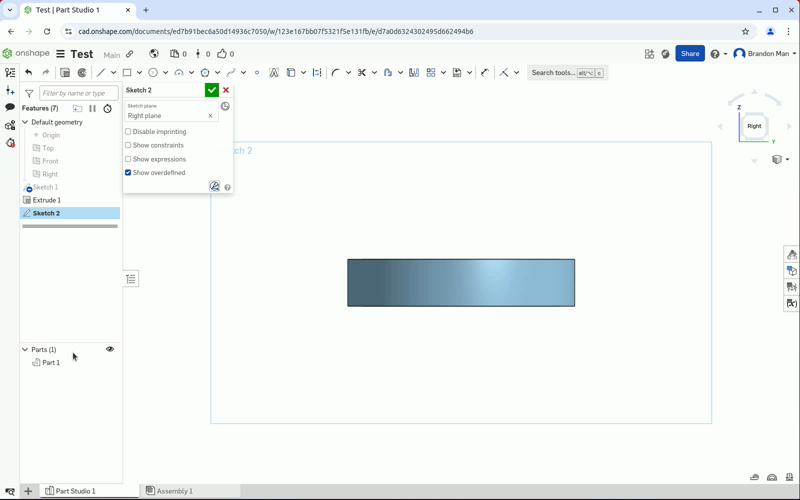
key(y)
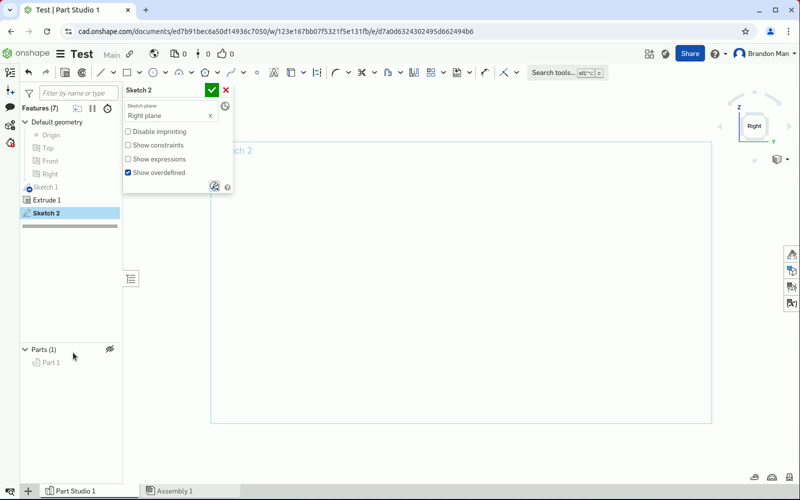
key(c)
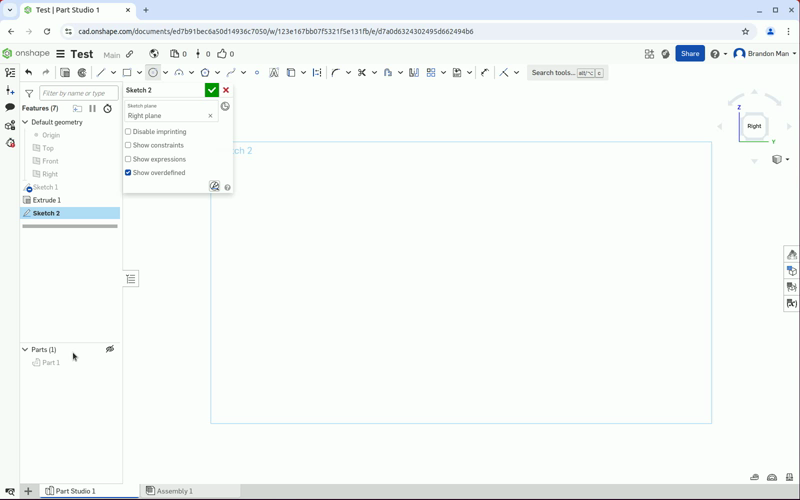
key_down(shift)
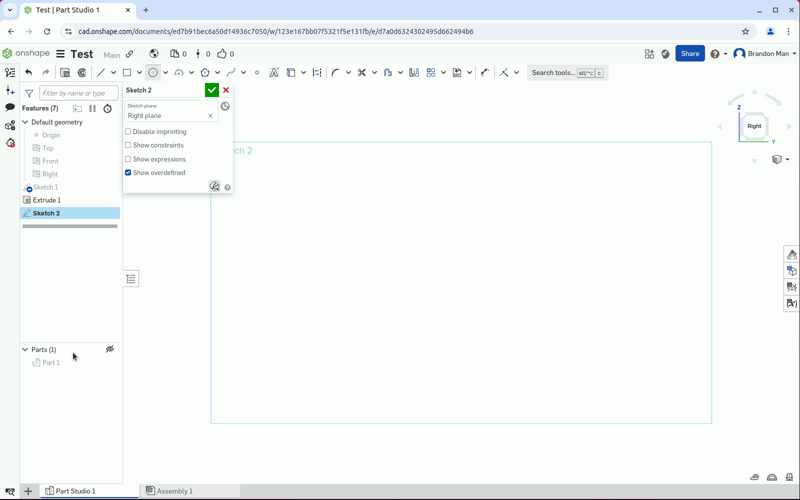
mouse_move(461, 282)
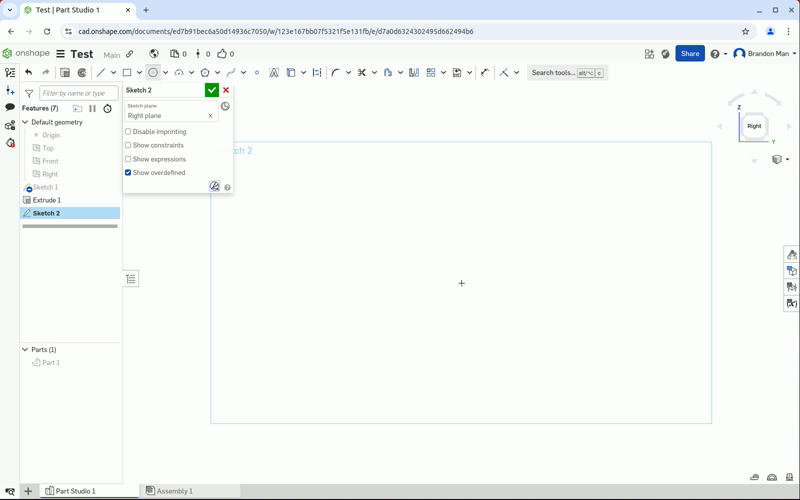
click(461, 282)
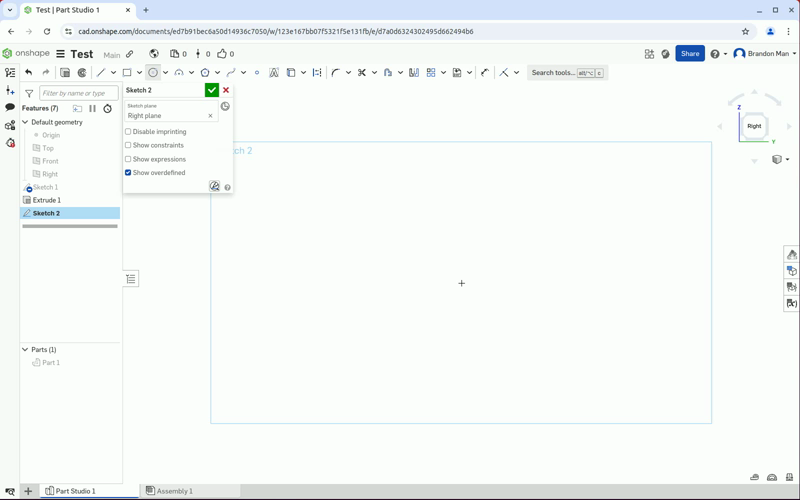
key_up(shift)
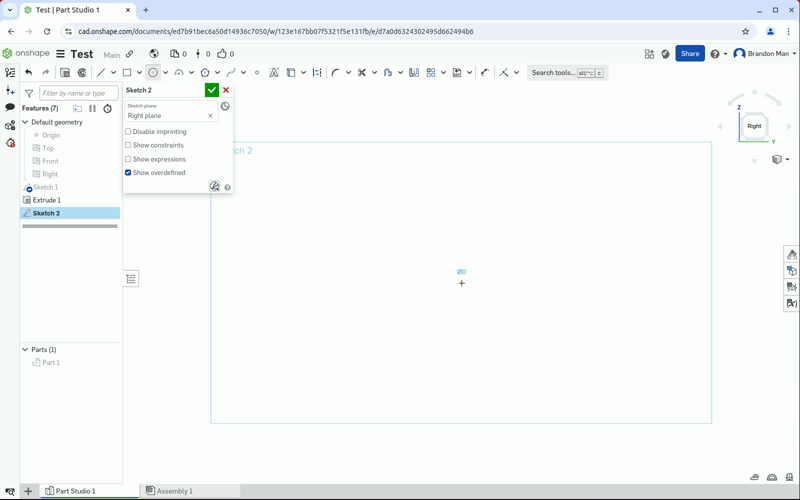
mouse_move(474, 282)
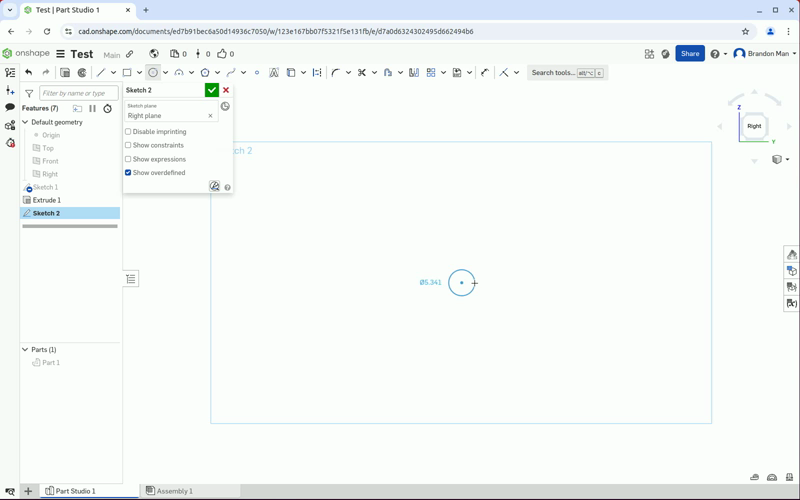
click(474, 282)
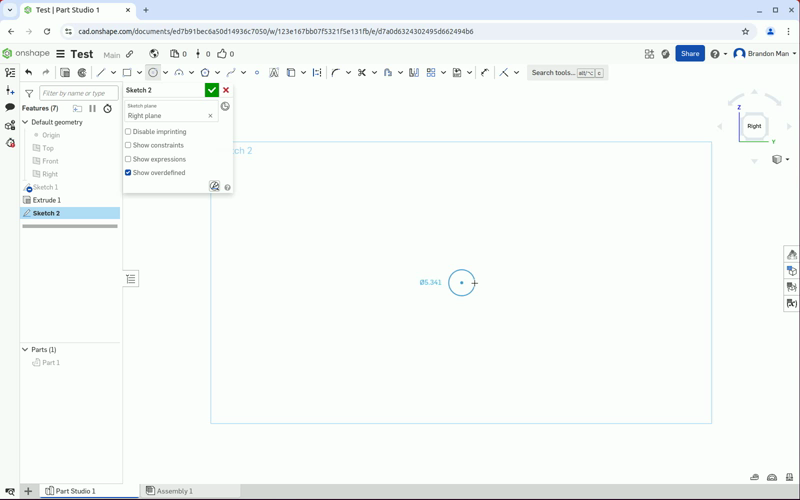
key(esc)
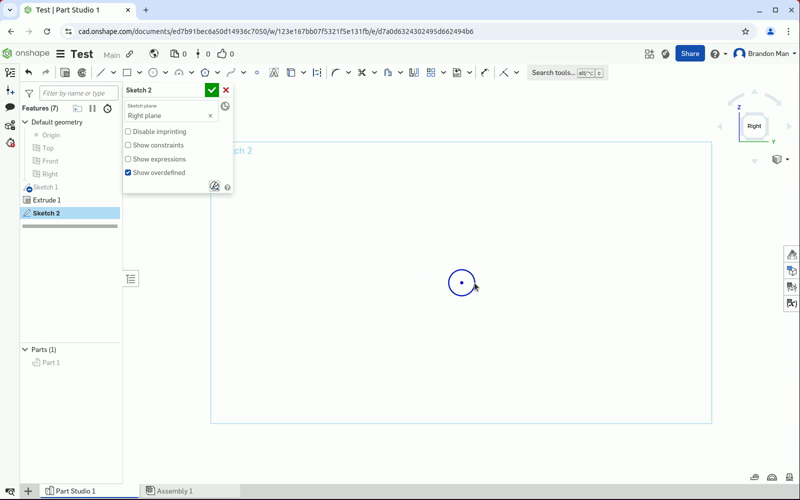
mouse_move(462, 279)
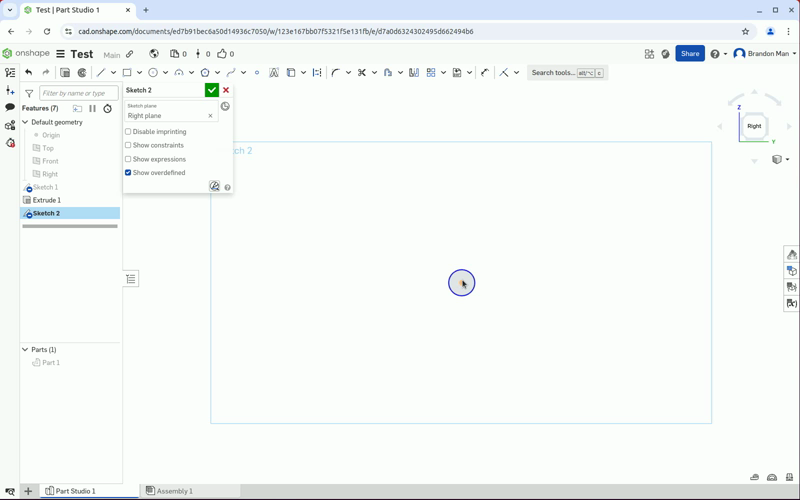
scroll(6)
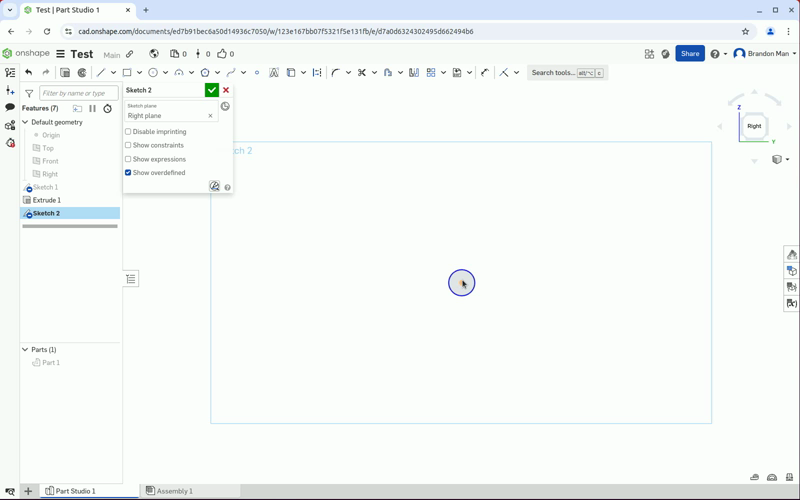
scroll(6)
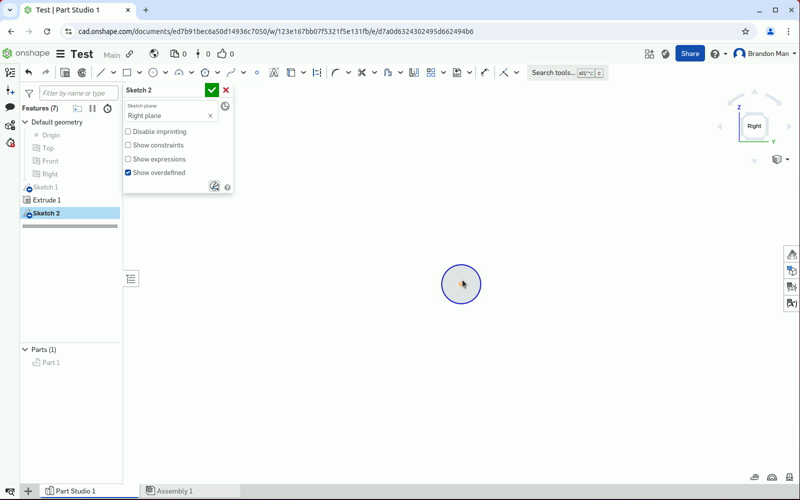
scroll(6)
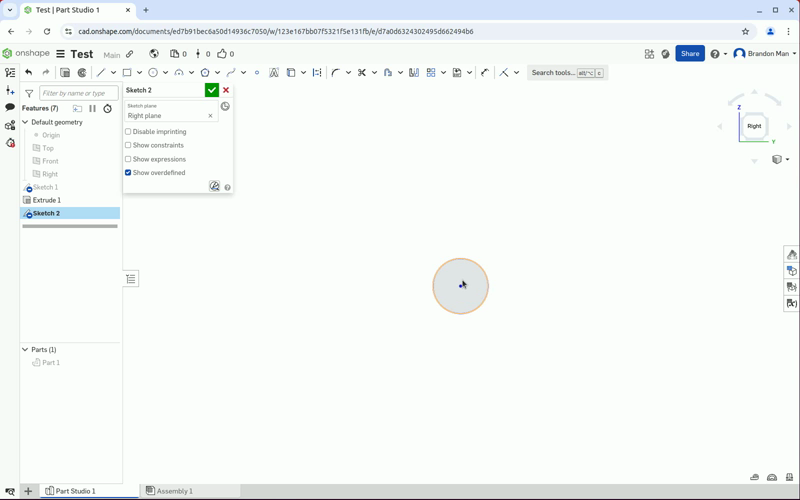
scroll(6)
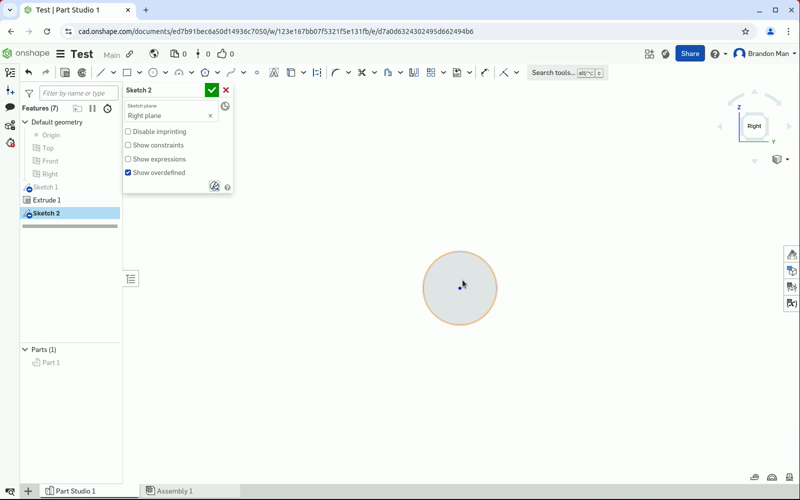
scroll(6)
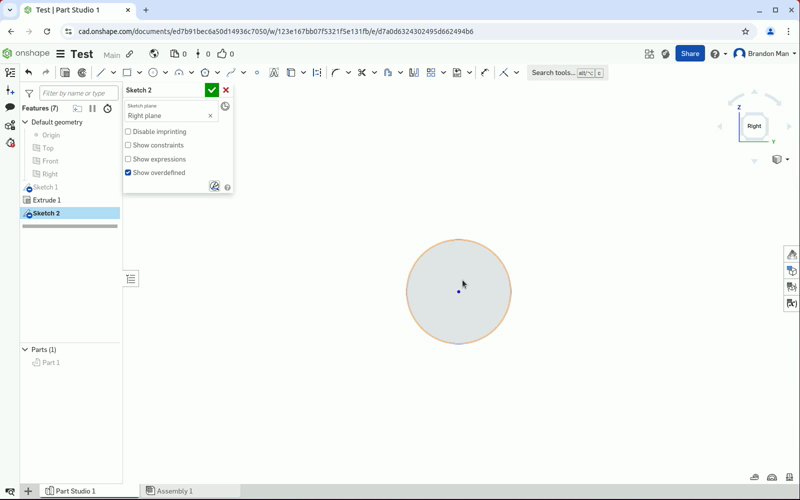
scroll(6)
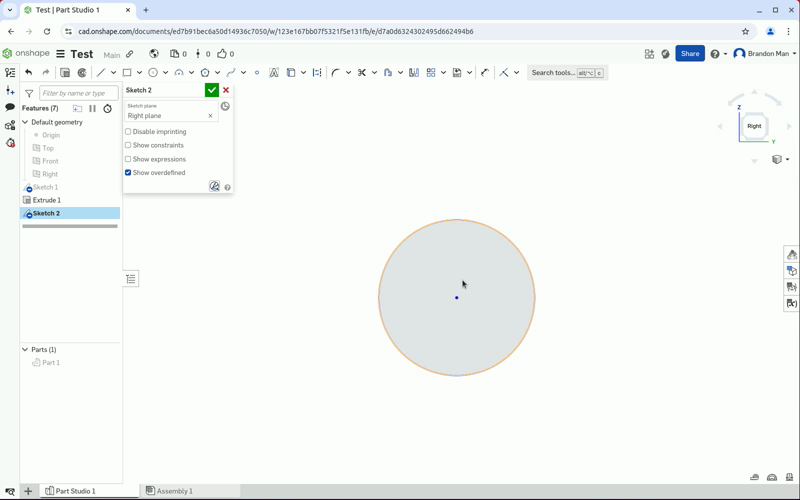
scroll(6)
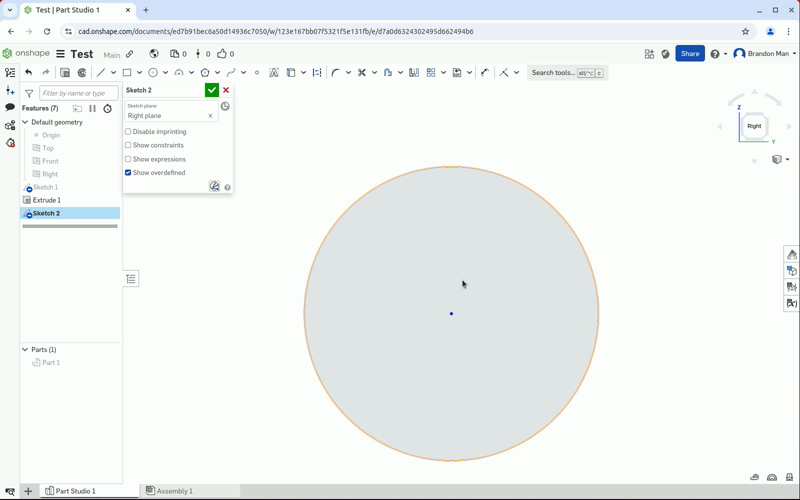
click(462, 279)
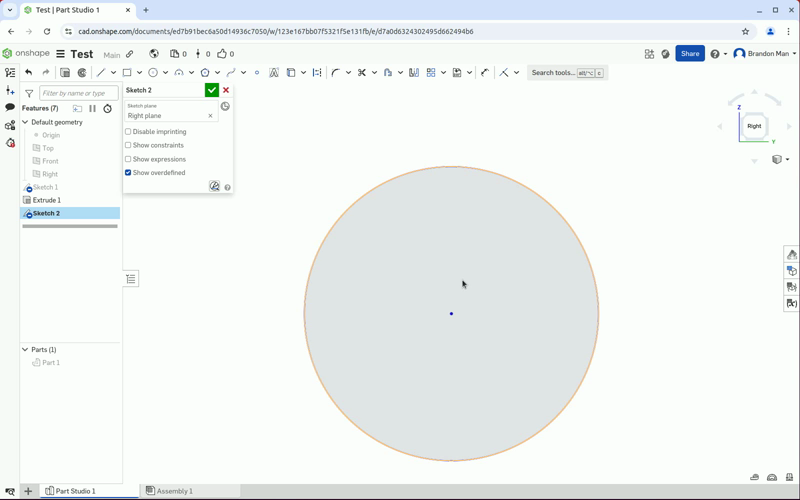
scroll(-6)
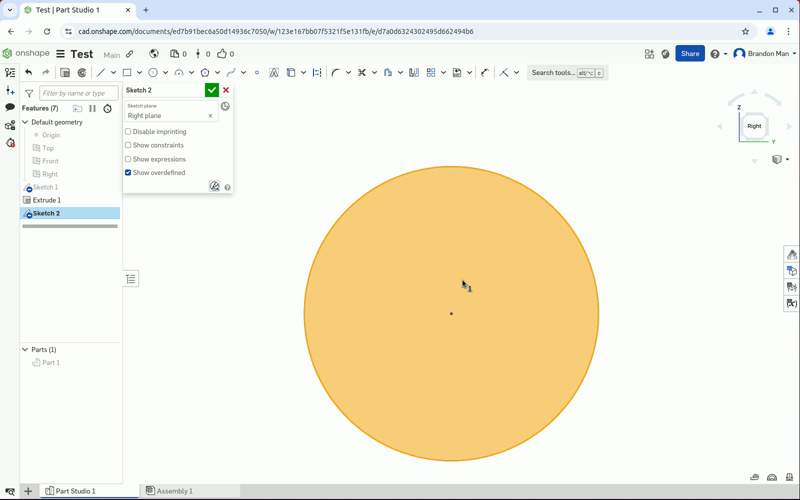
scroll(-6)
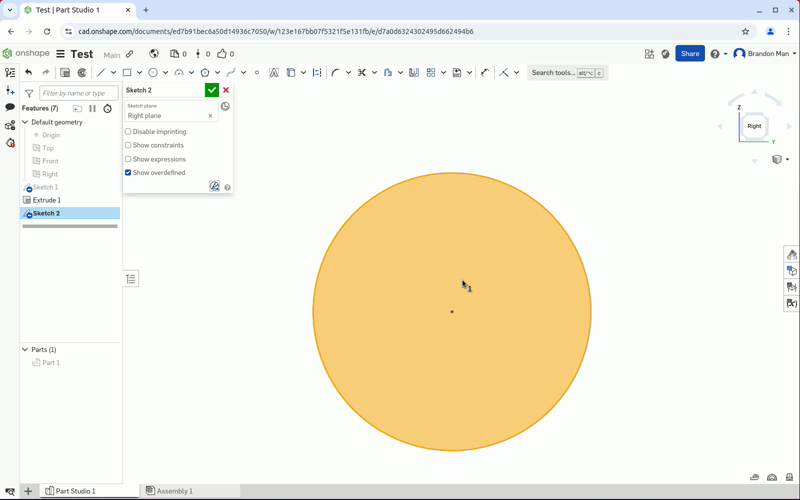
scroll(-6)
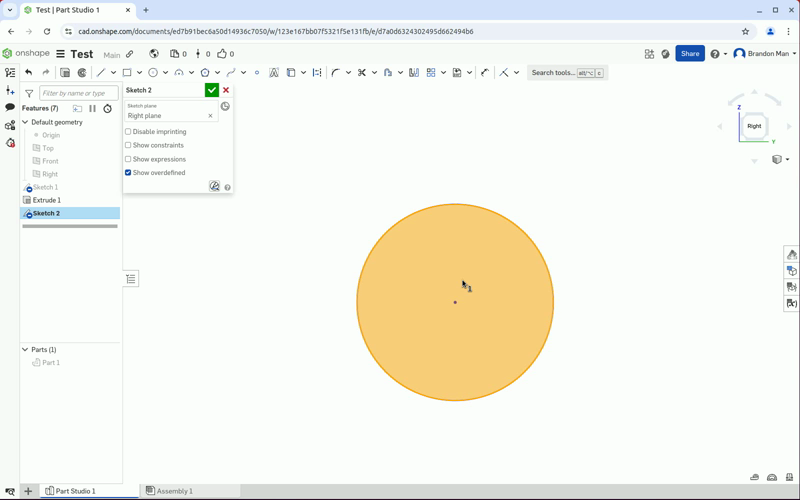
scroll(-6)
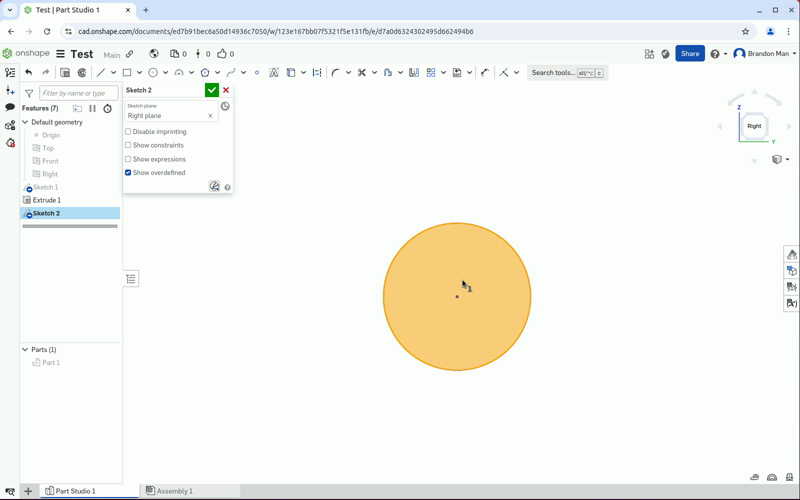
scroll(-6)
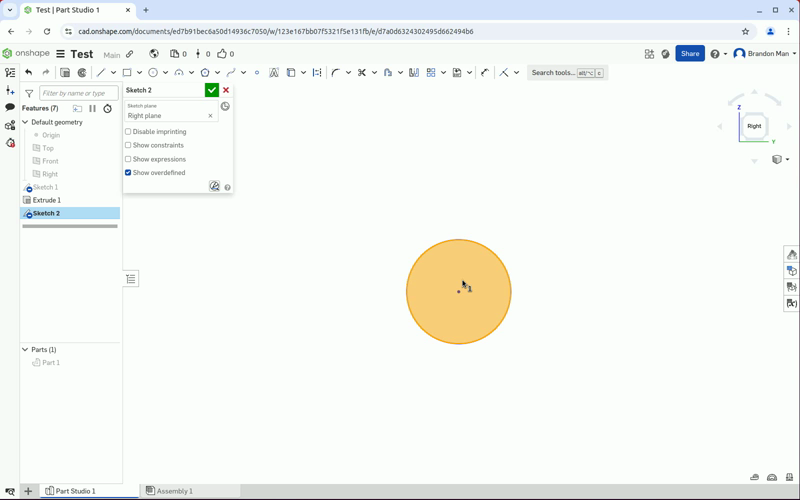
scroll(-6)
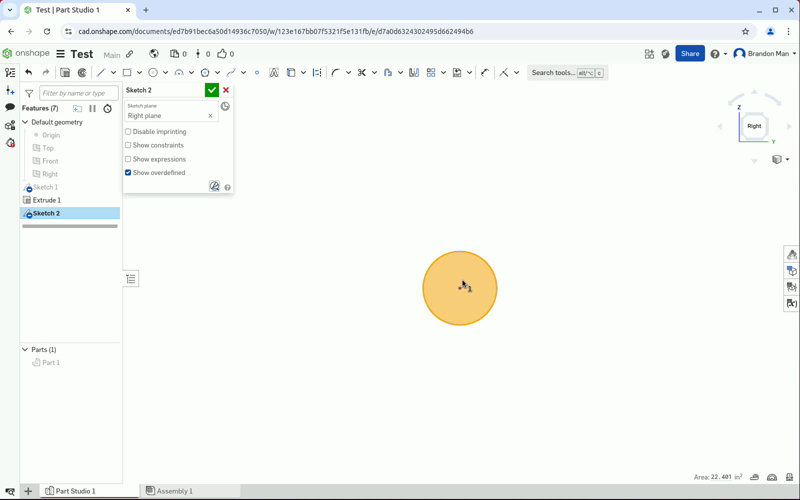
scroll(-6)
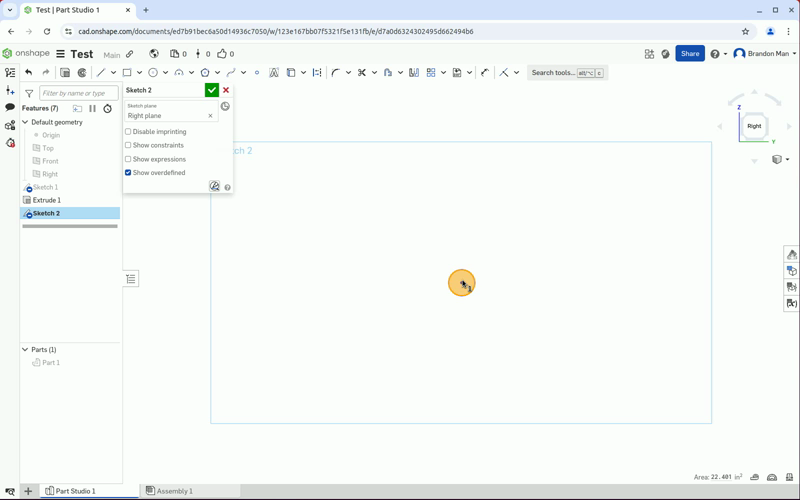
mouse_move(73, 352)
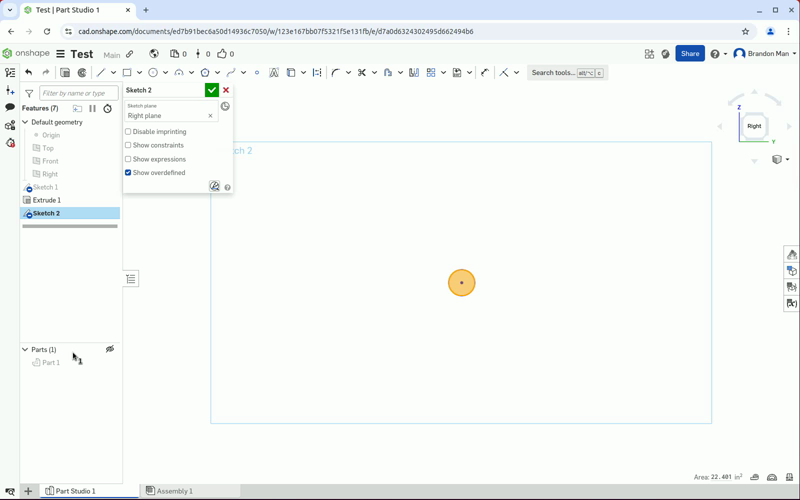
key(shift+y)
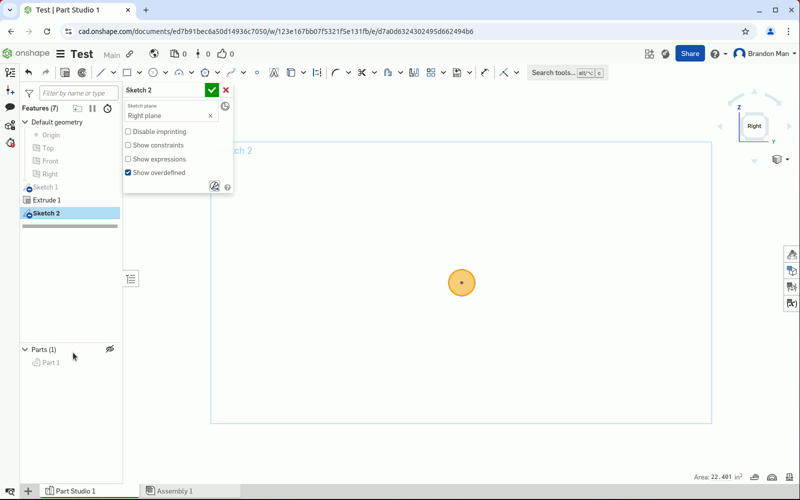
key(shift+e)
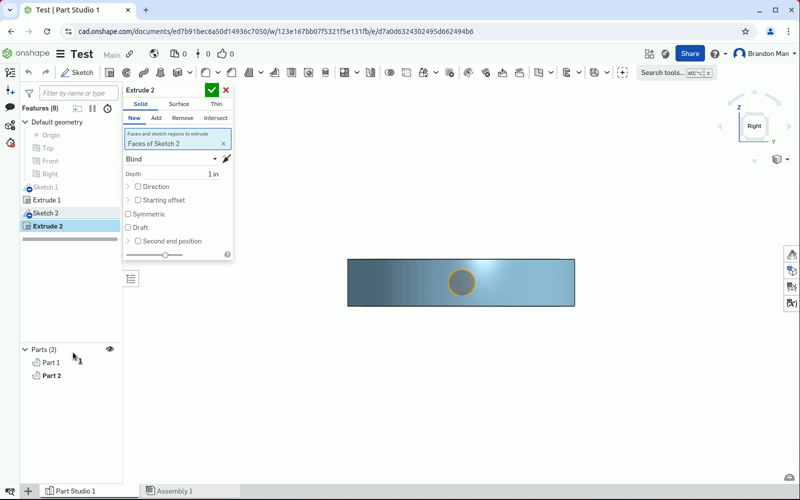
mouse_move(143, 106)
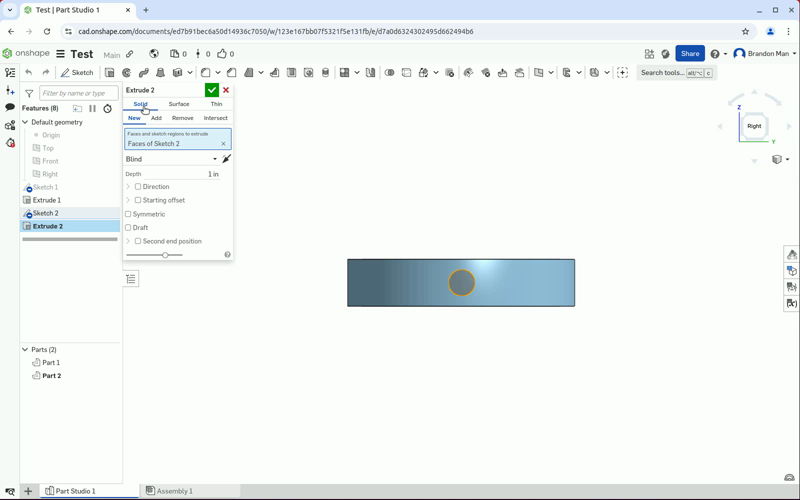
click(143, 106)
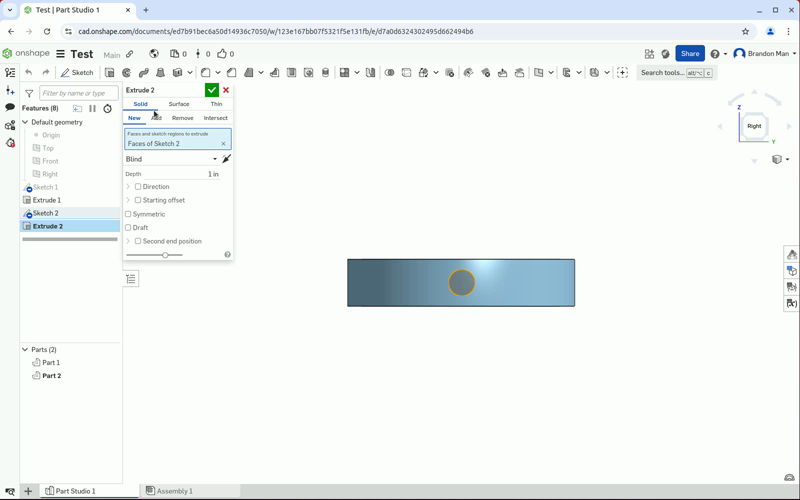
mouse_move(186, 120)
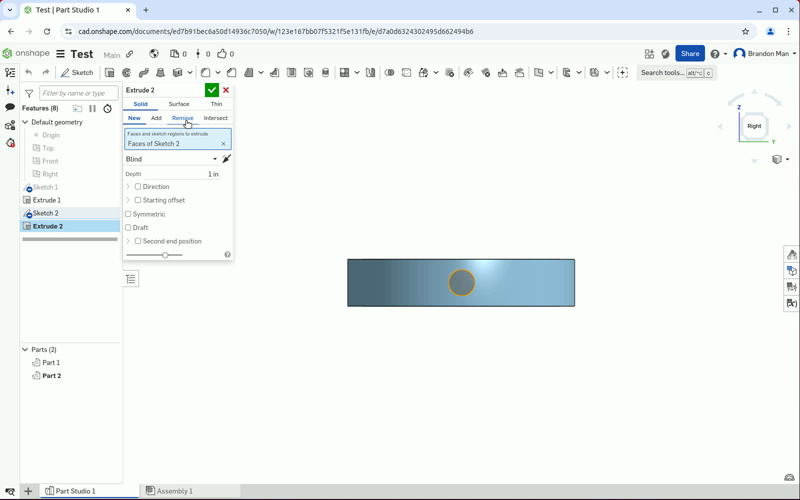
click(186, 120)
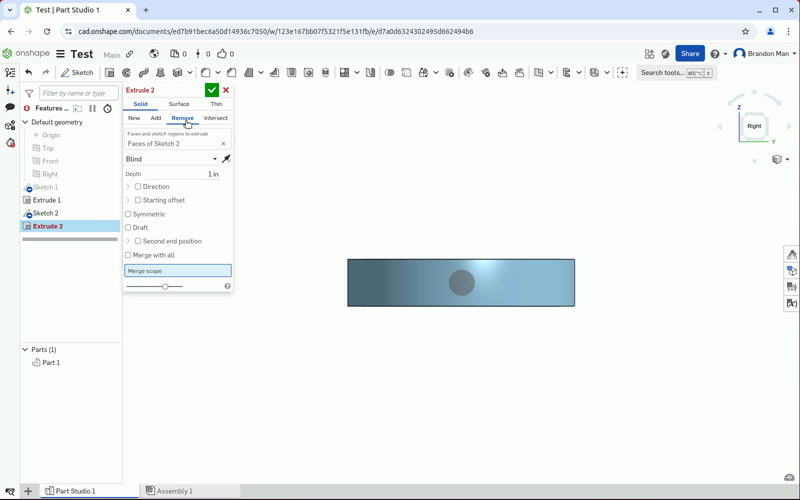
key(tab, 4)
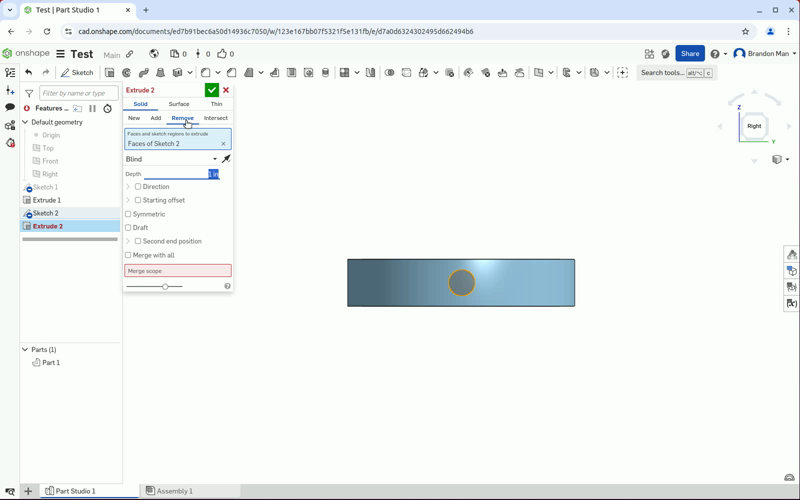
text(22.386)
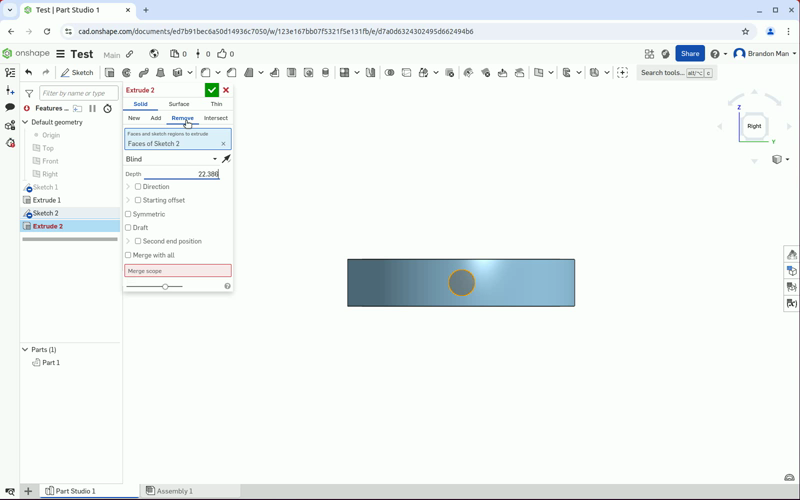
key(tab, 3)
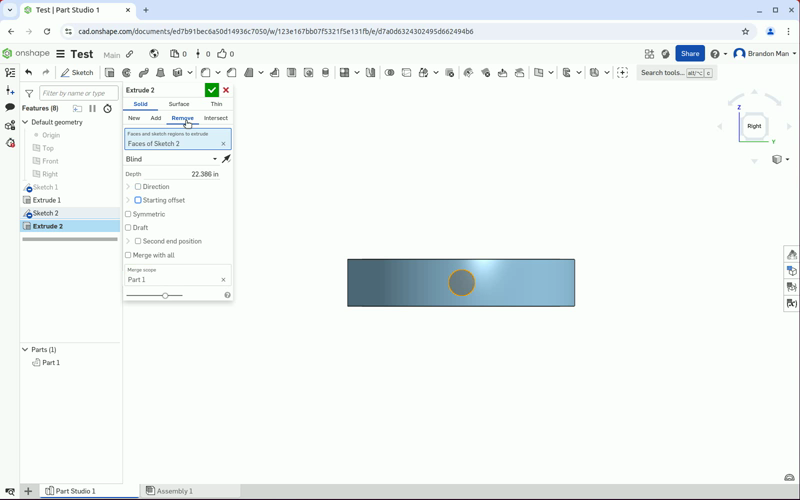
key(tab, 2)
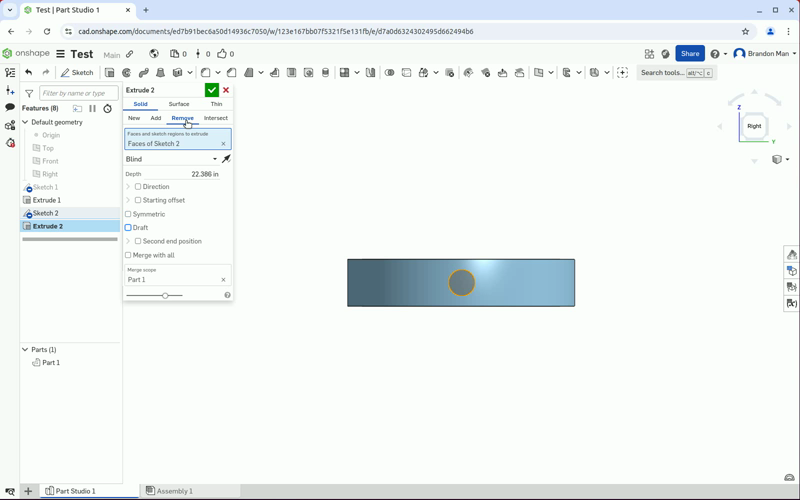
key(space)
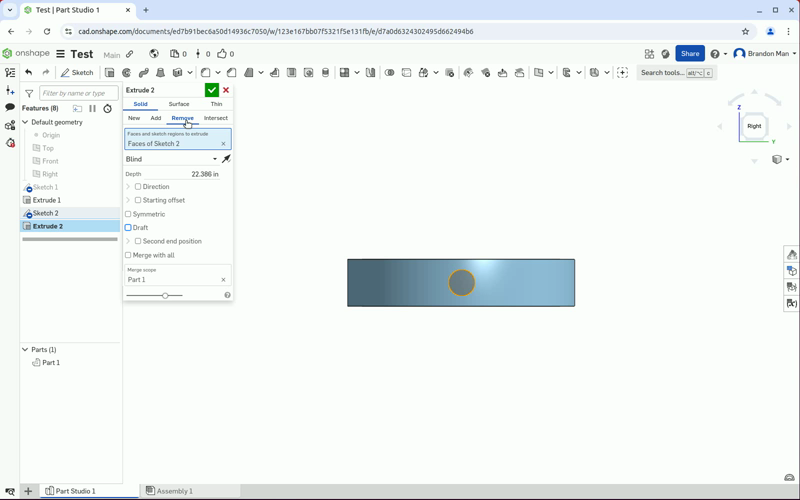
key(tab, 3)
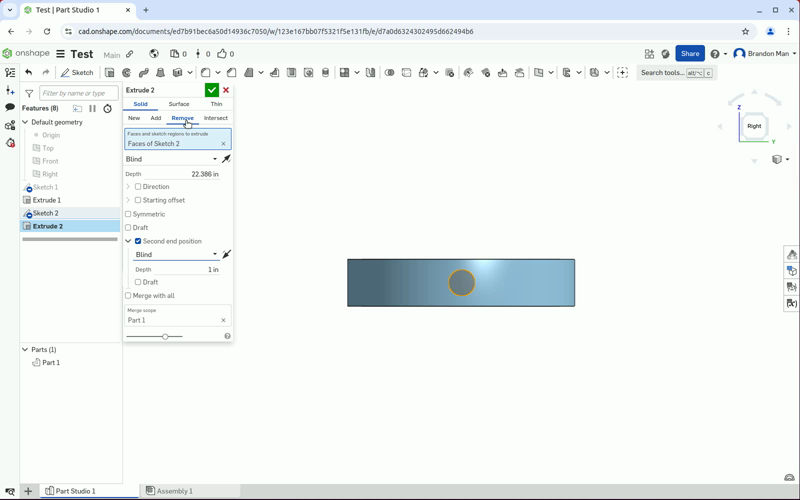
text(22.386)
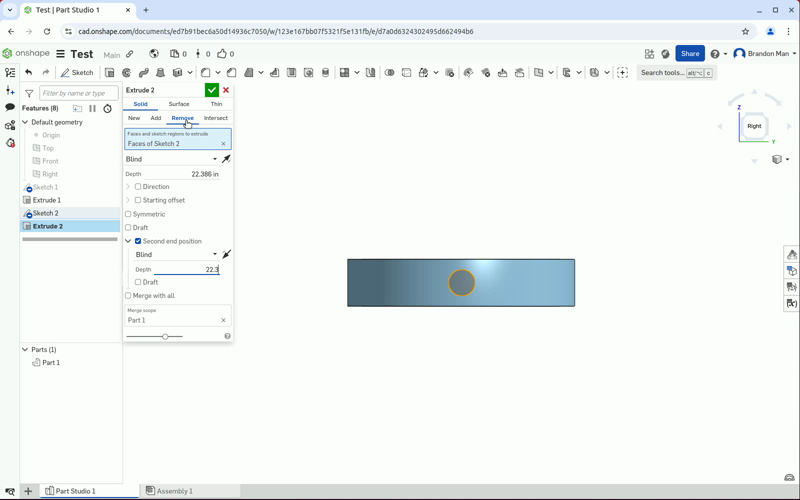
key(tab, 2)
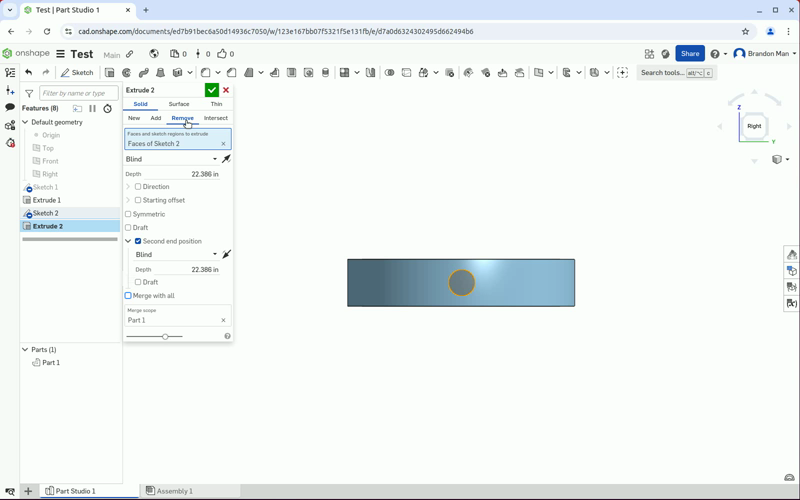
key(space)
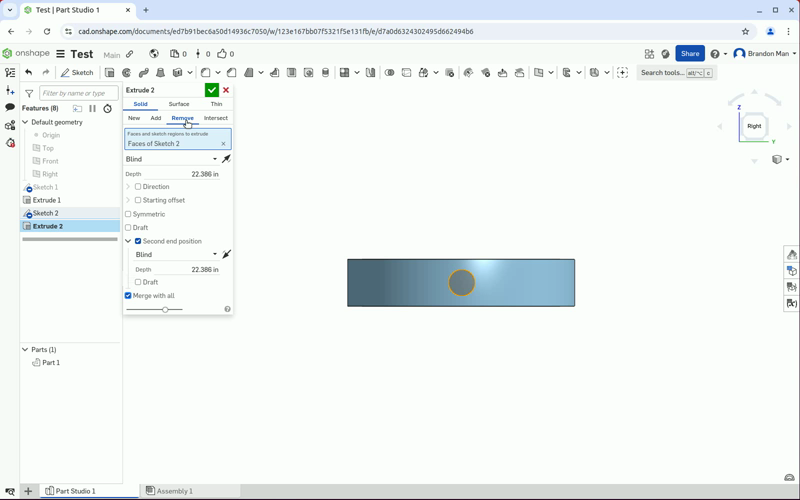
key(enter)
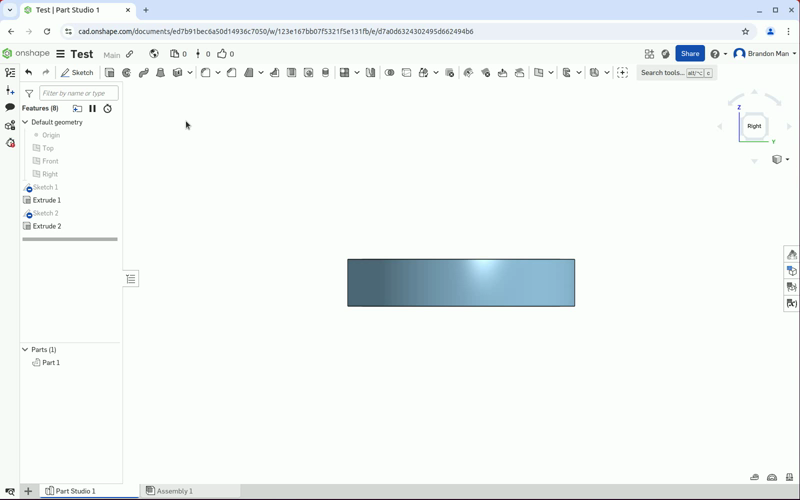
key(shift+h)
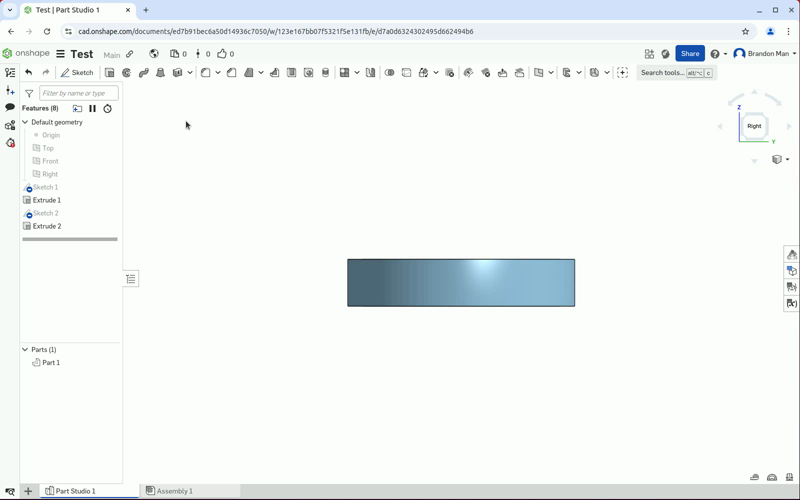
key(shift+h)
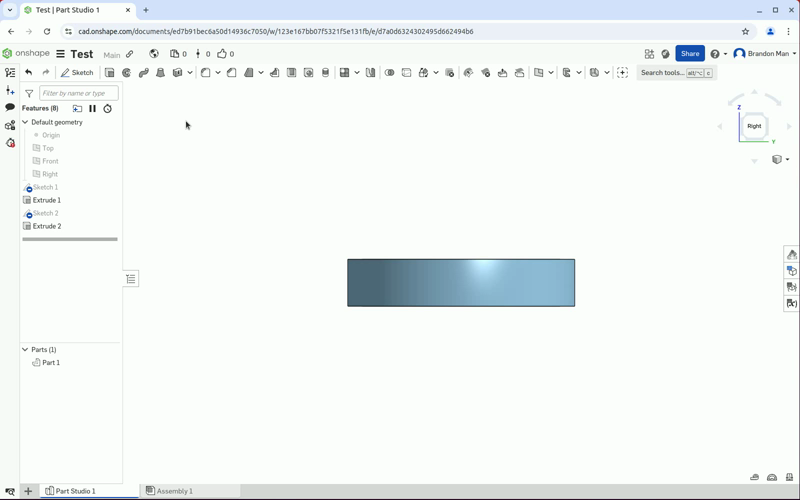
key(shift+7)
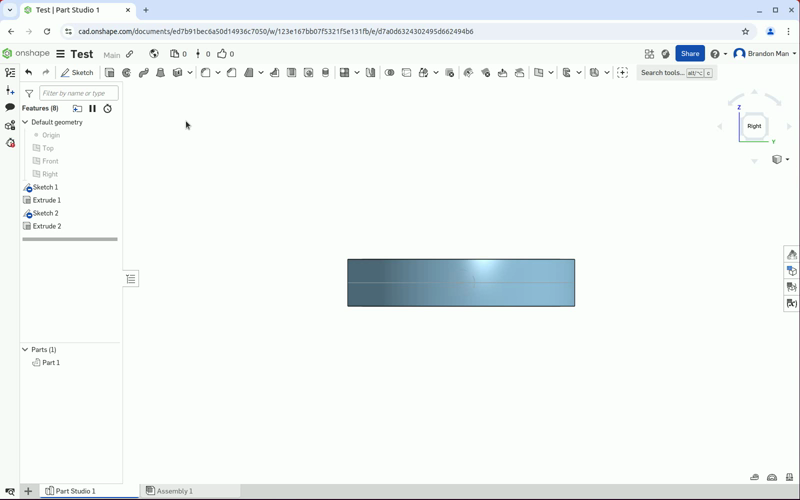
key(right, 2)
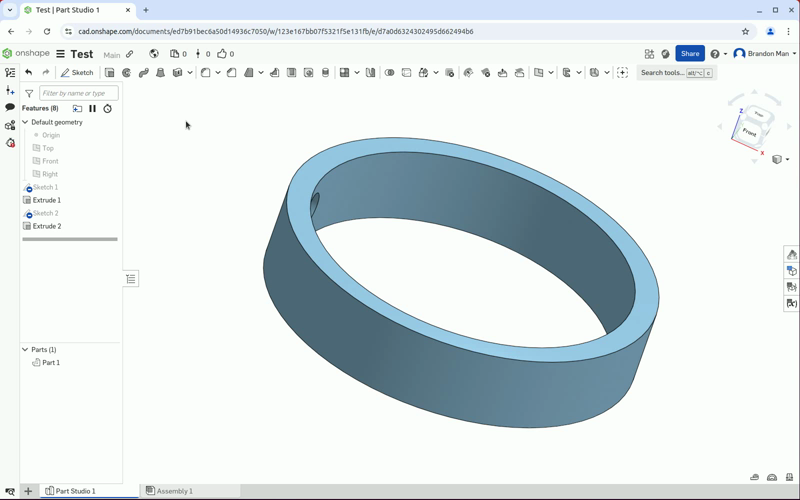
key(down, 2)
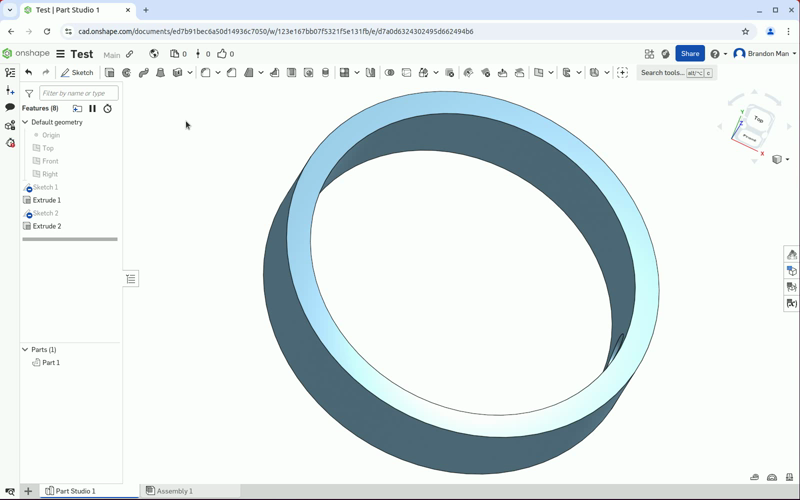
key(up, 2)
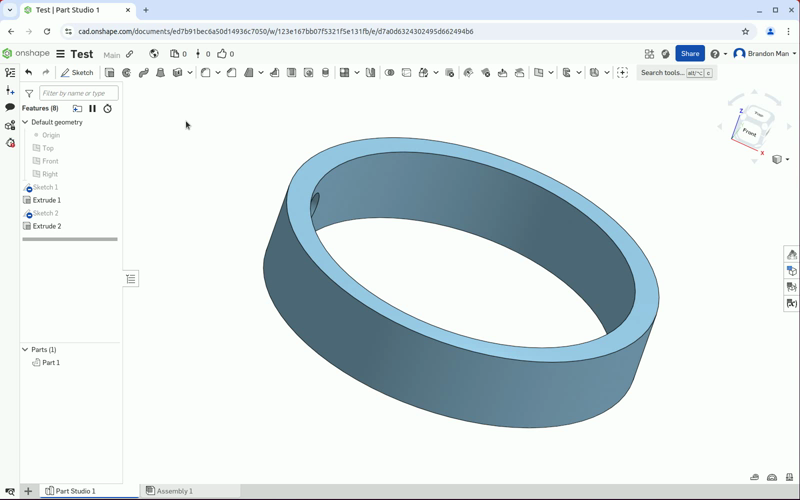
key(left, 2)
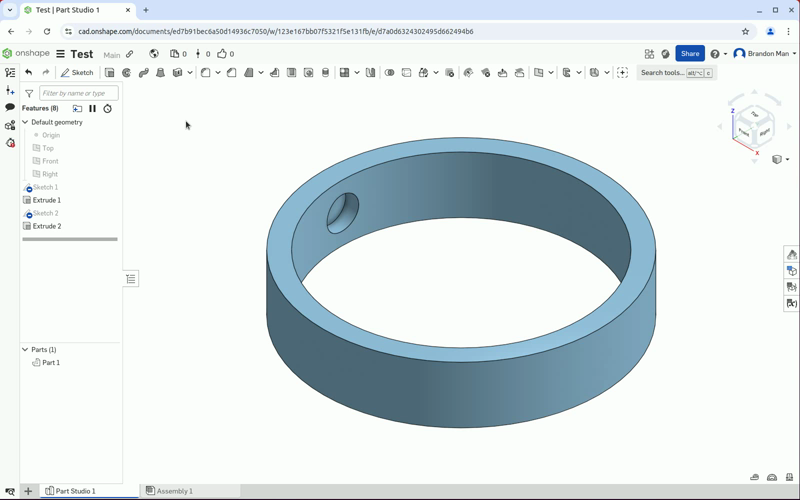
mouse_move(73, 189)
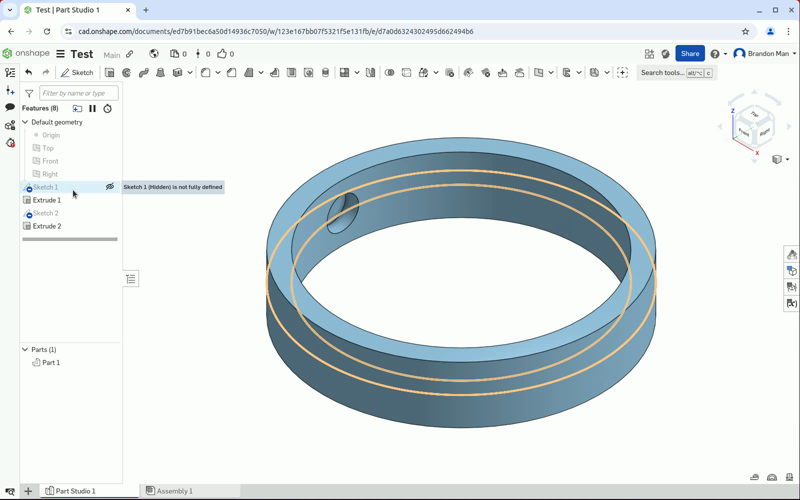
click(73, 189)